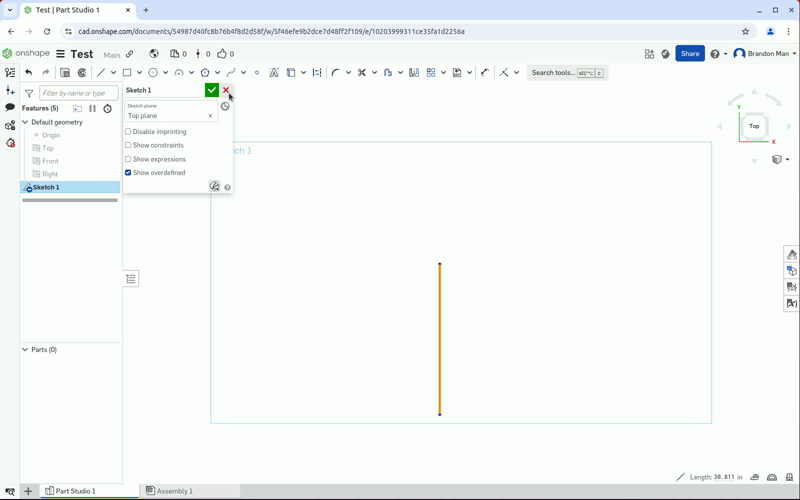
key(shift+h)
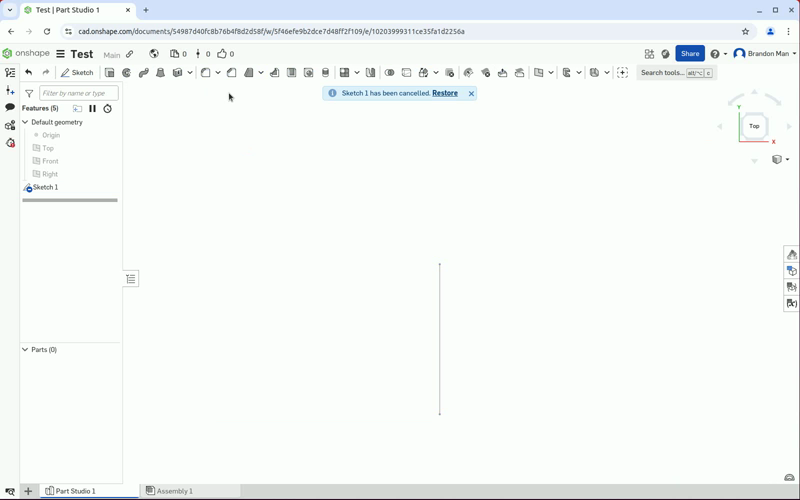
key(shift+s)
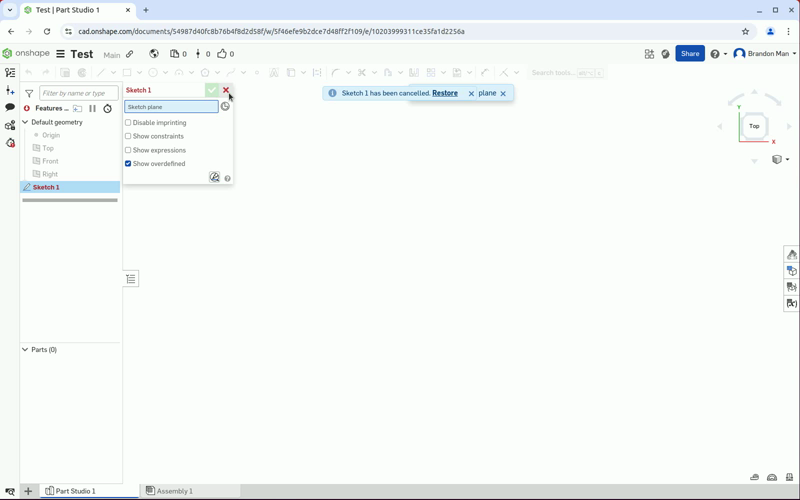
mouse_move(73, 150)
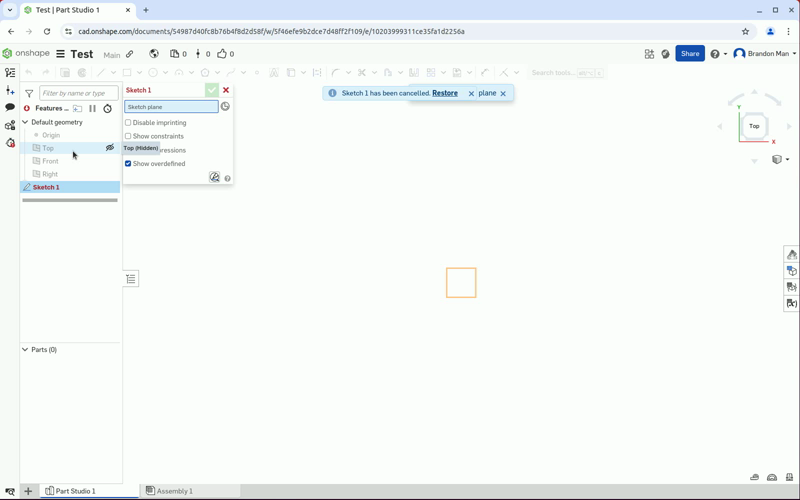
click(73, 150)
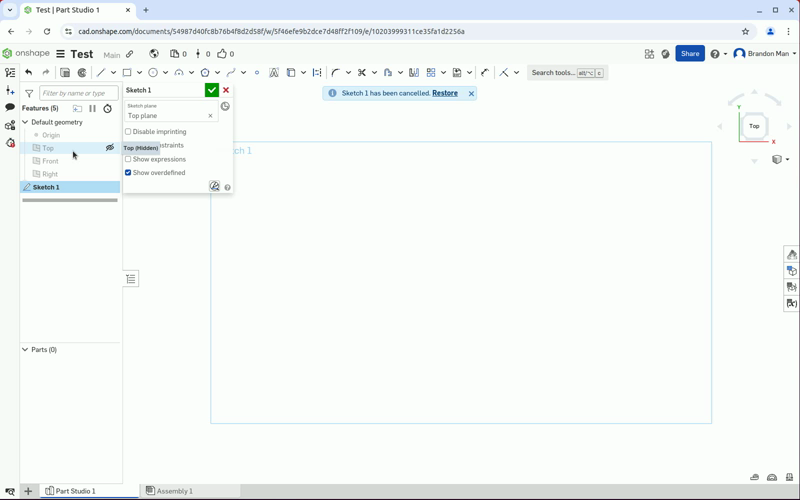
mouse_move(73, 352)
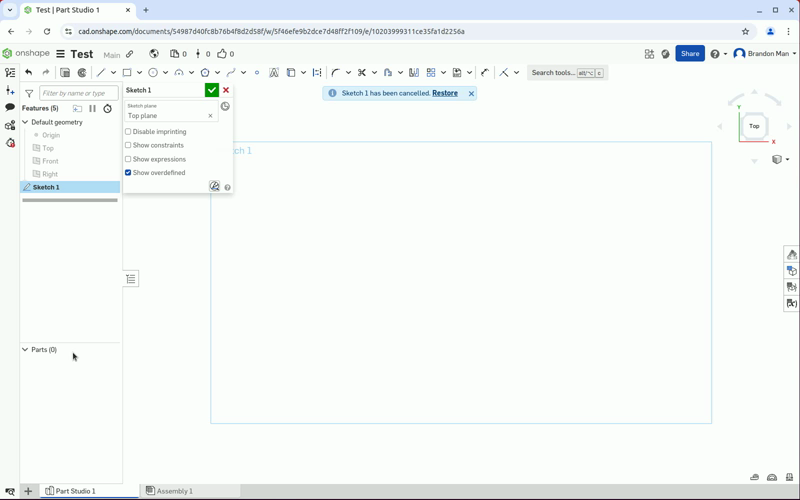
key(y)
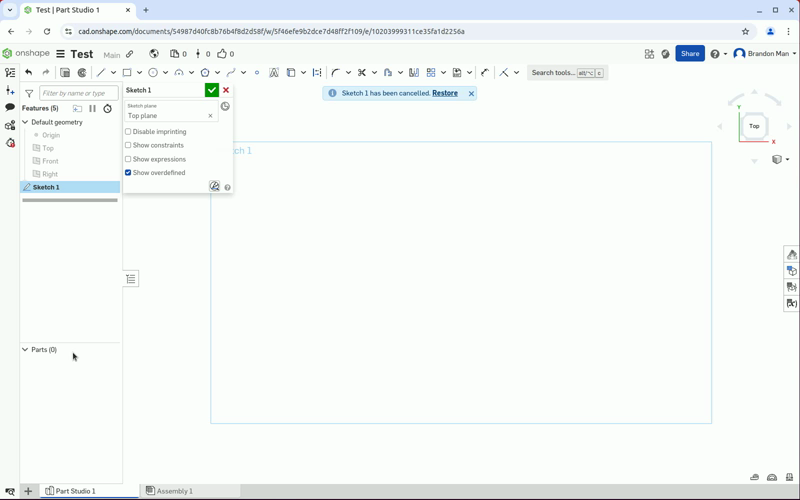
key(l)
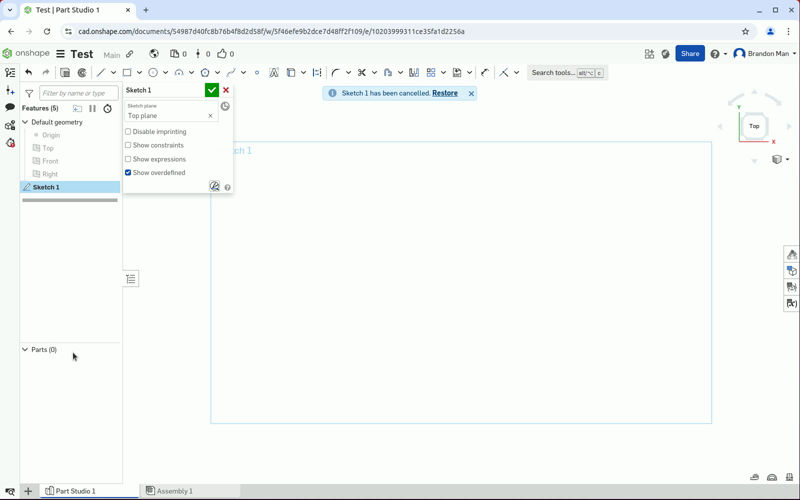
key_down(shift)
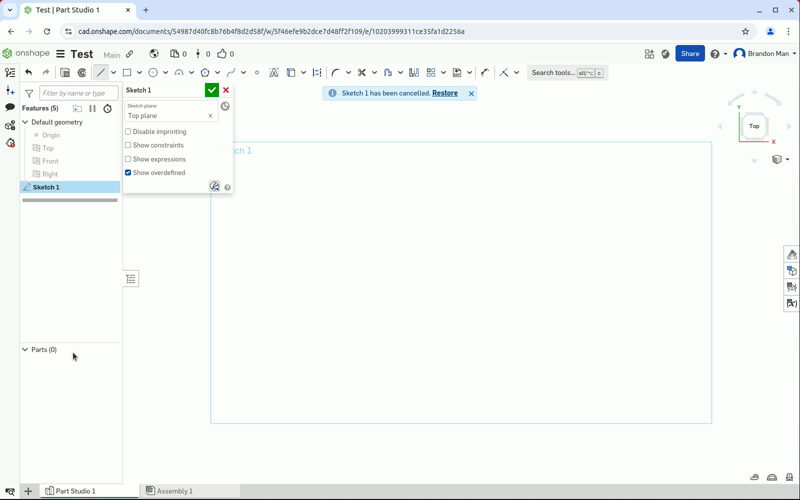
mouse_move(457, 337)
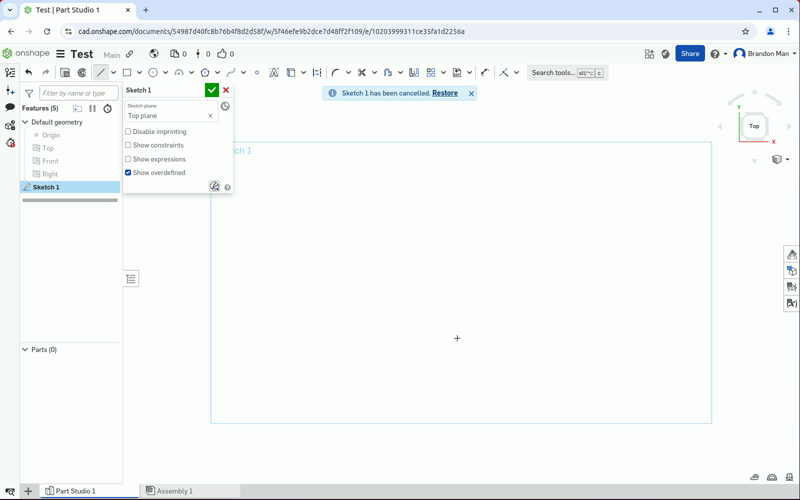
click(457, 337)
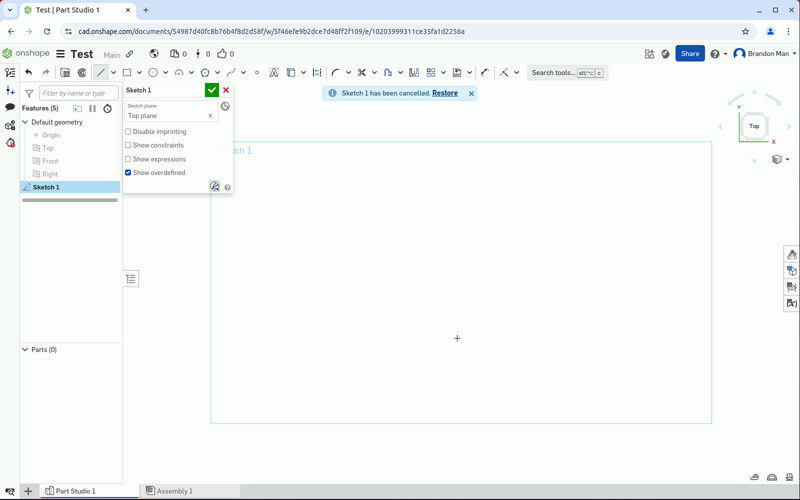
key_up(shift)
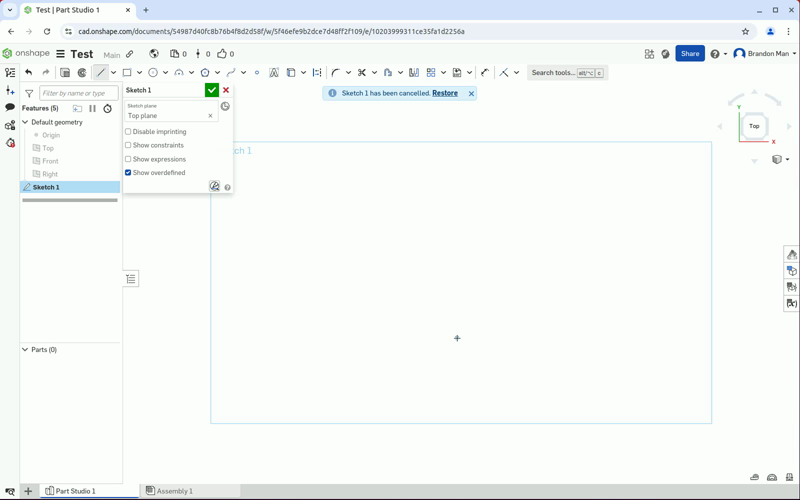
key_down(shift)
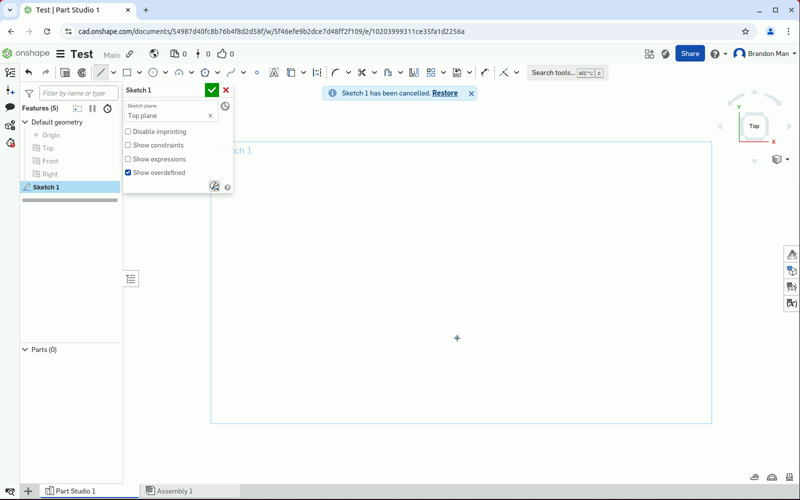
mouse_move(573, 337)
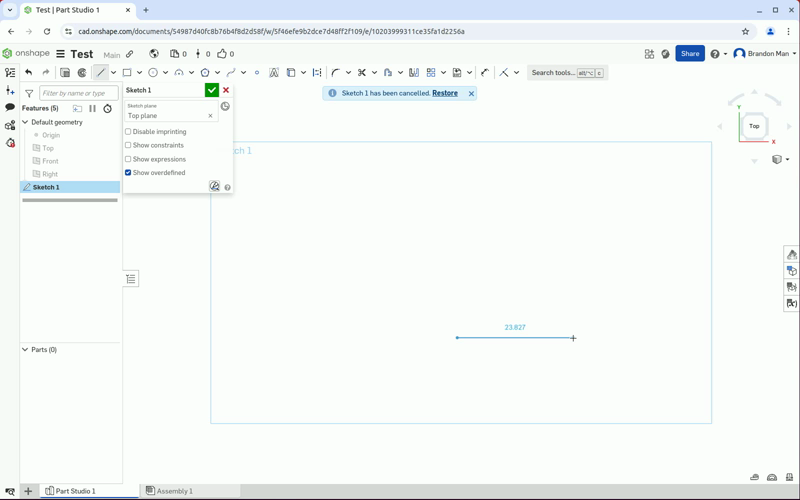
click(573, 337)
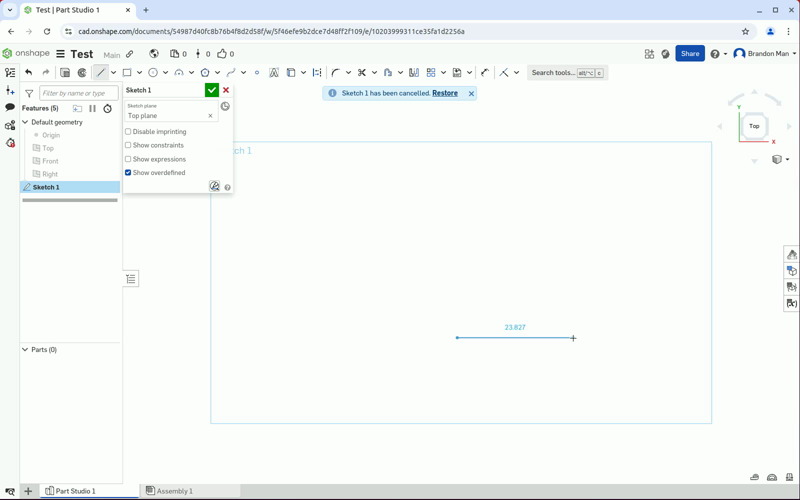
key_up(shift)
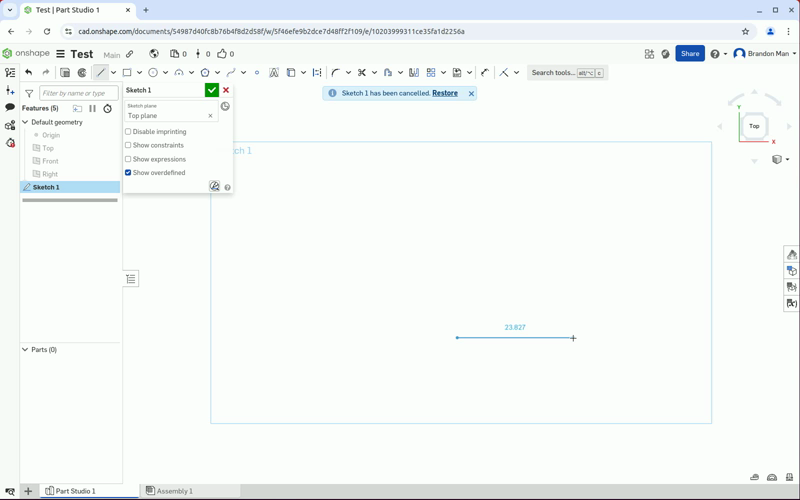
key_down(shift)
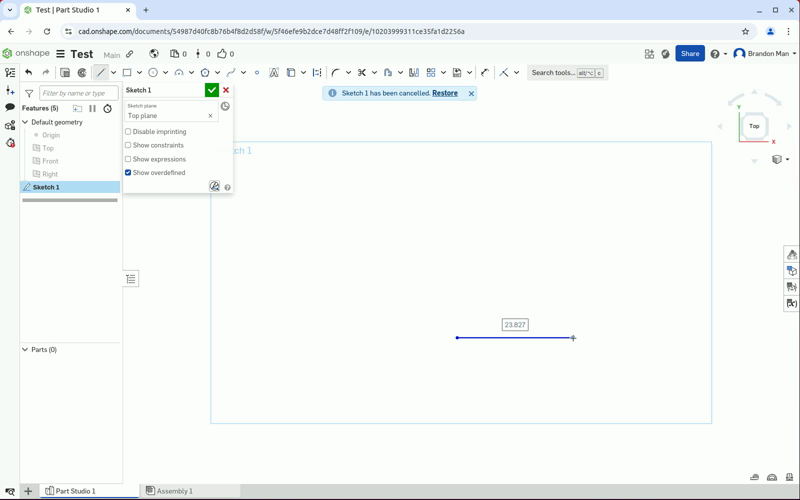
mouse_move(589, 337)
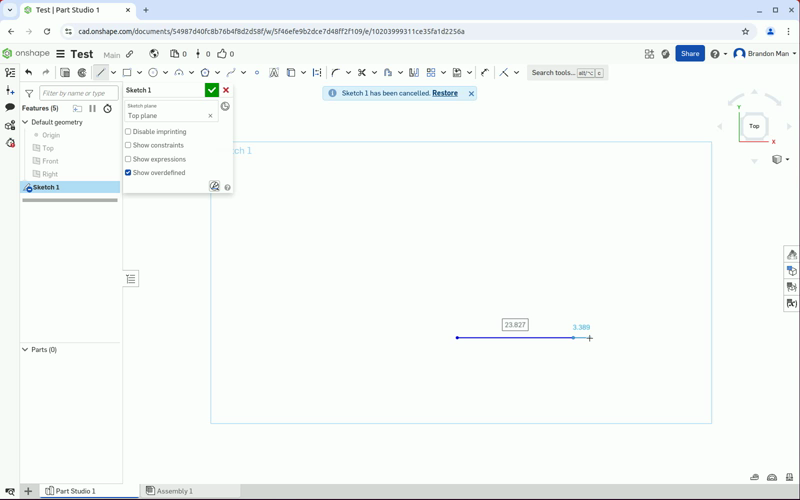
mouse_move(573, 282)
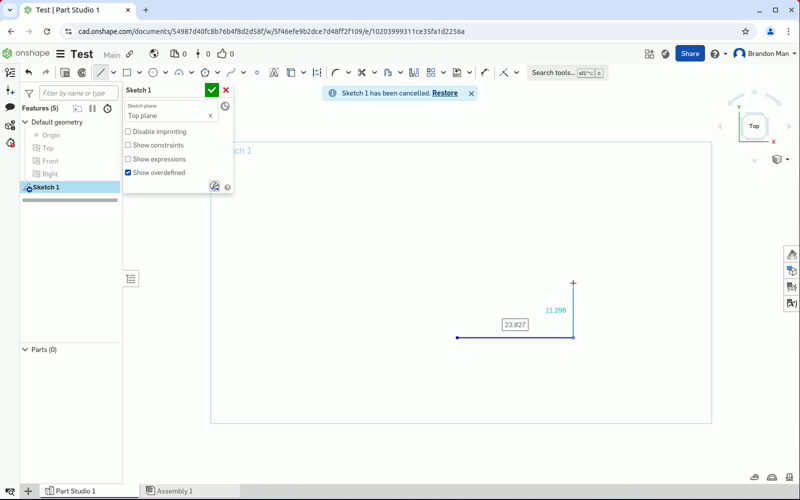
click(573, 282)
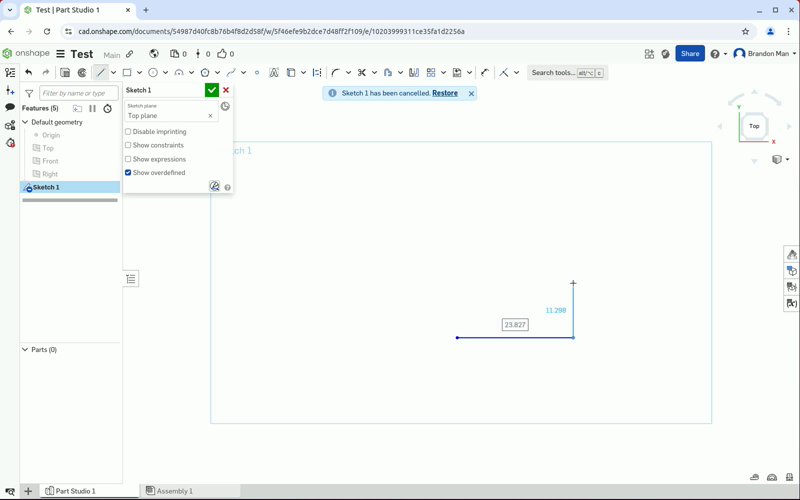
key_up(shift)
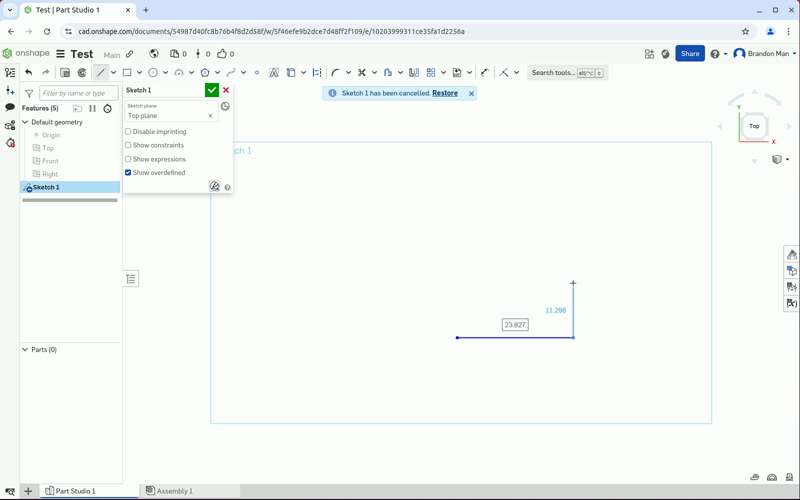
key_down(shift)
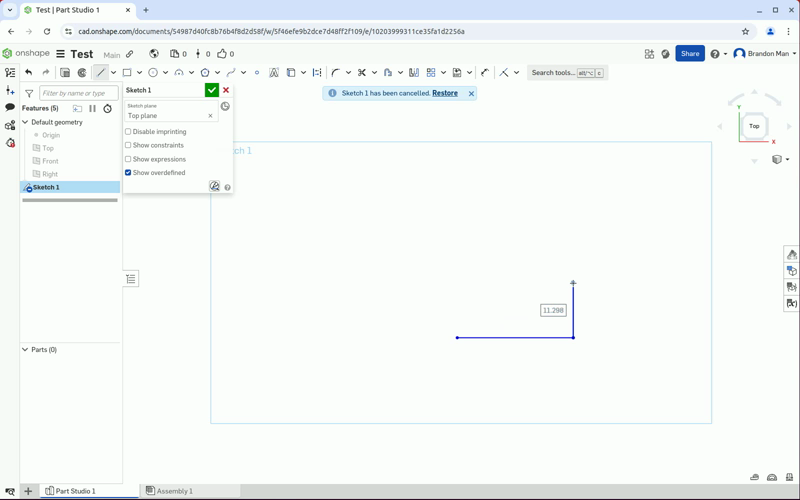
mouse_move(457, 282)
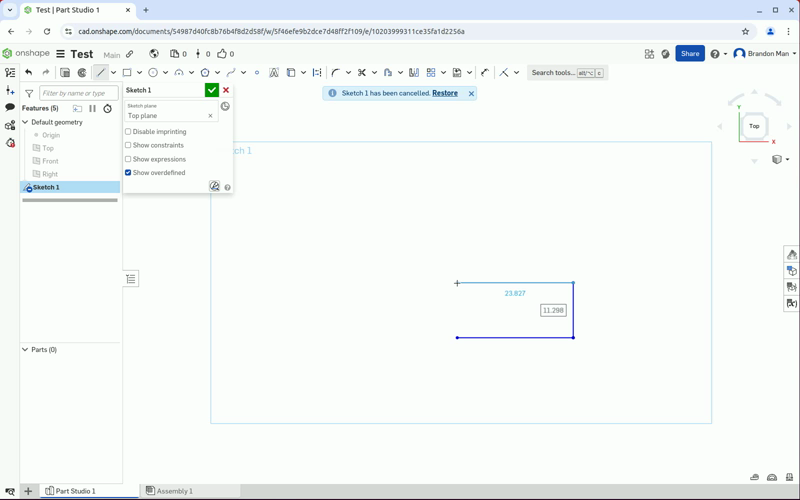
click(457, 282)
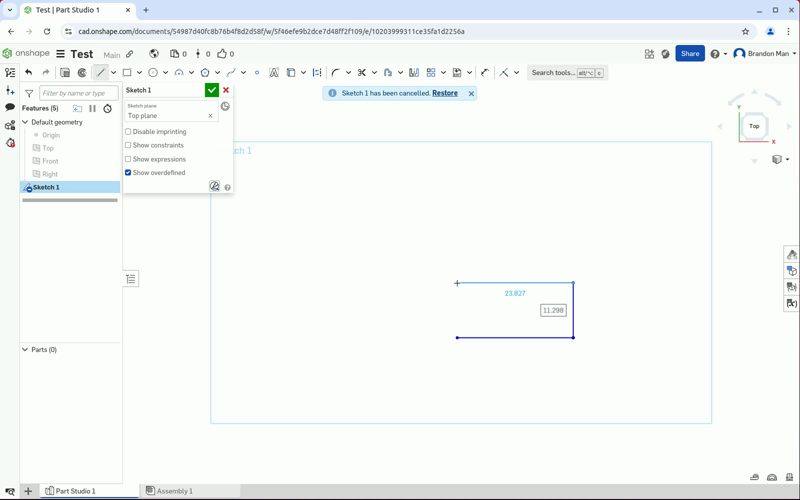
key_up(shift)
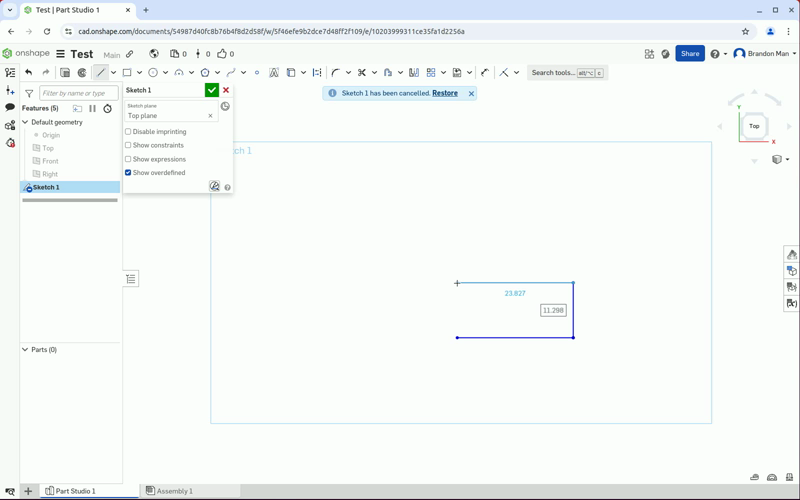
mouse_move(487, 282)
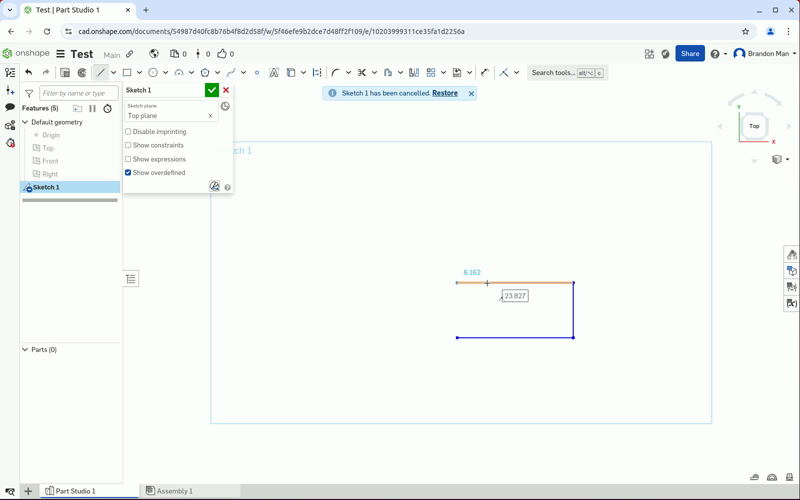
key_down(shift)
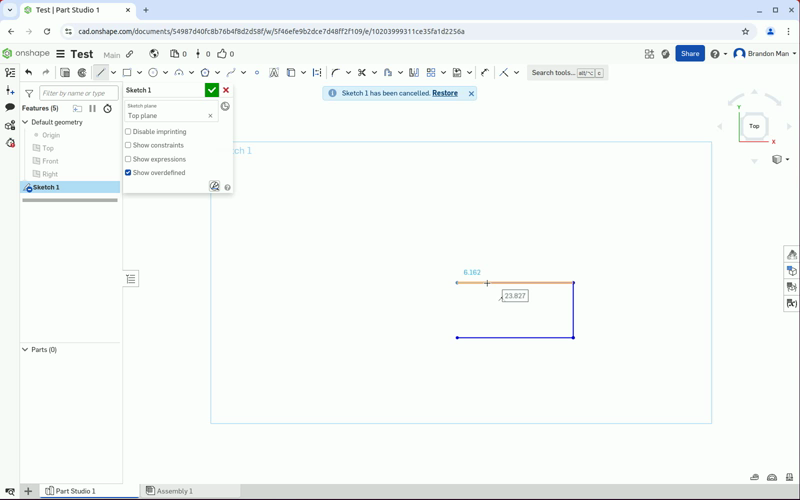
mouse_move(457, 337)
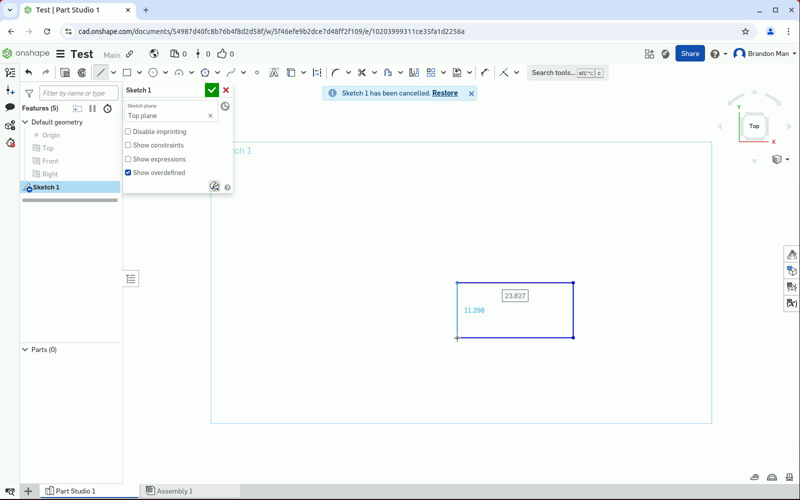
key_up(shift)
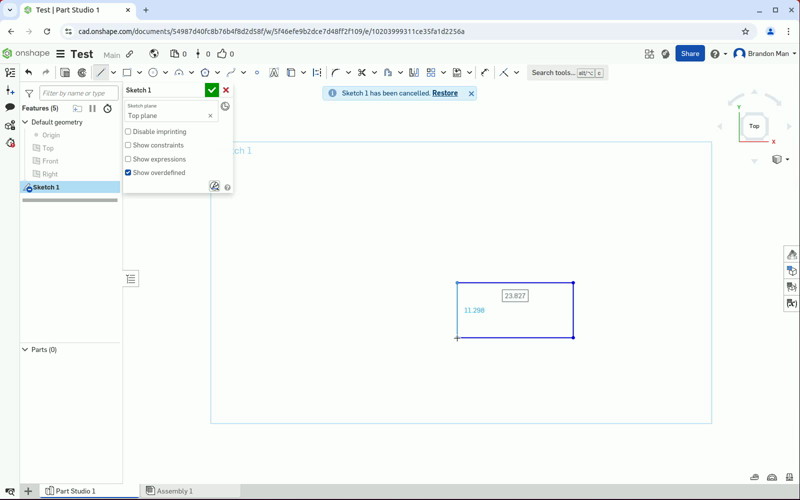
click(457, 337)
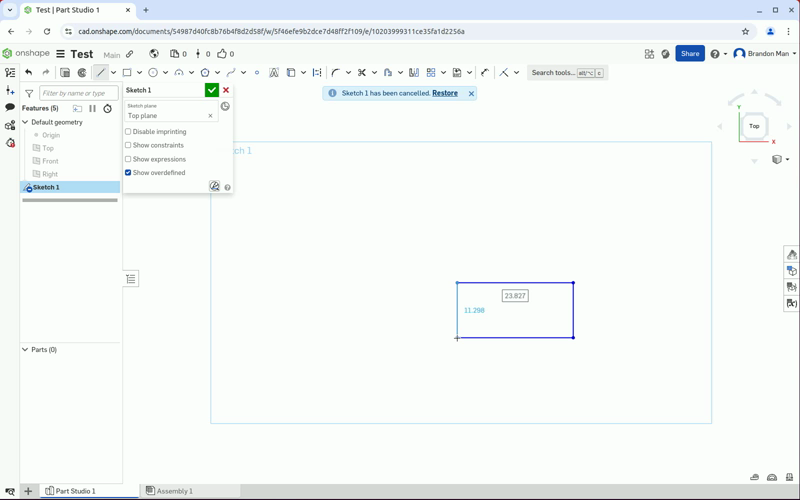
key(esc)
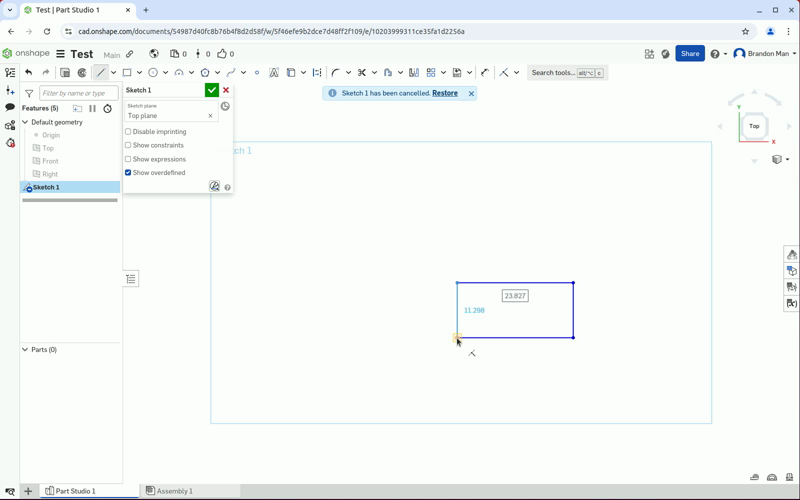
mouse_move(529, 310)
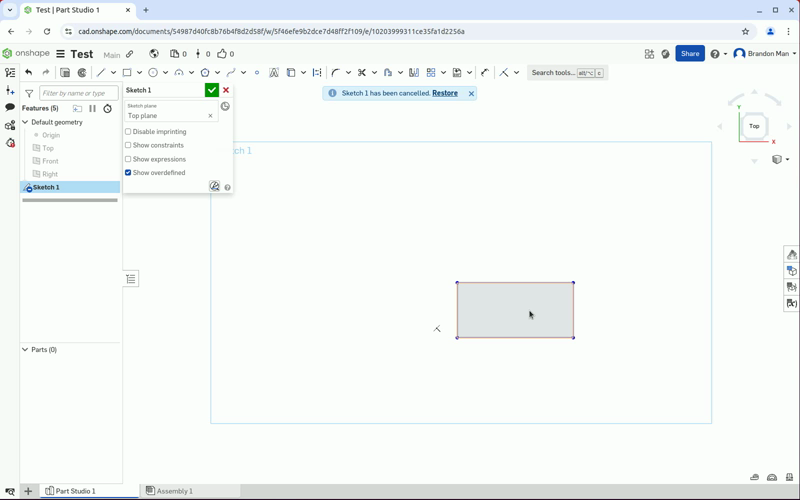
click(529, 310)
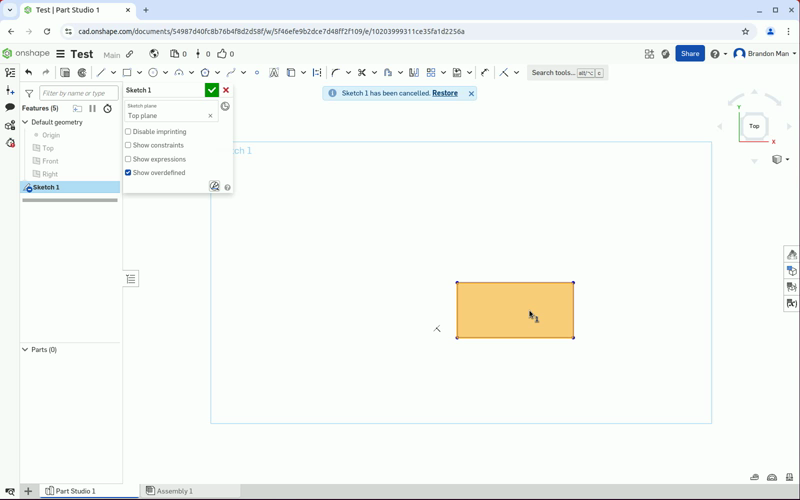
mouse_move(73, 352)
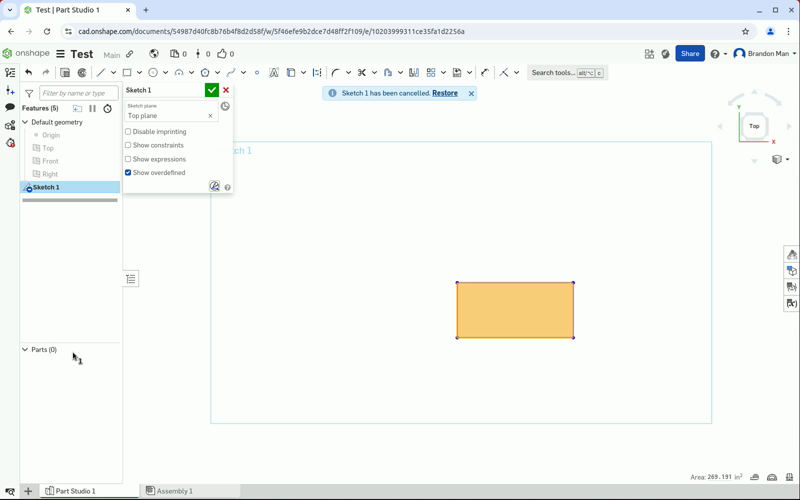
key(shift+y)
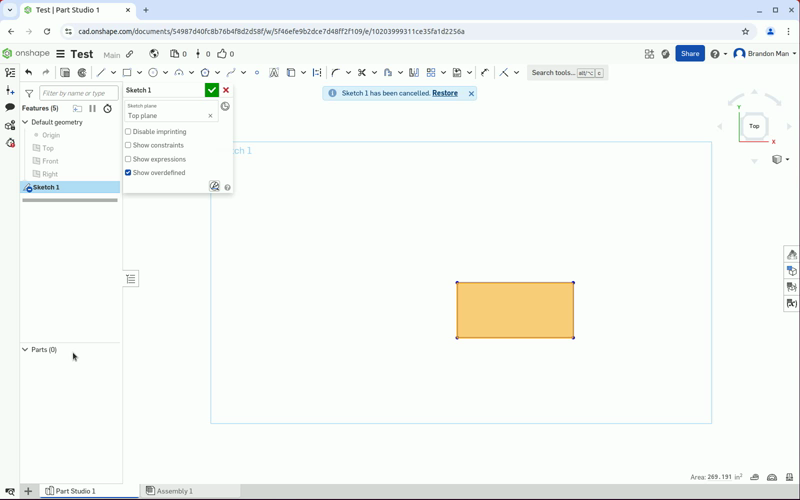
key(shift+e)
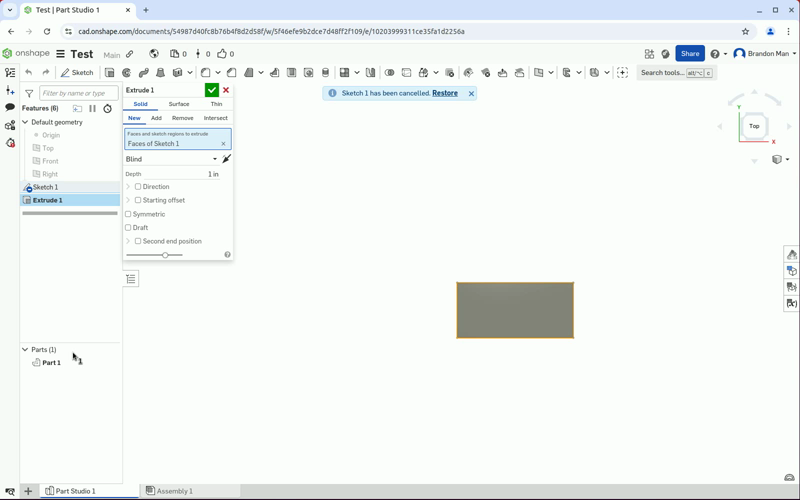
mouse_move(143, 106)
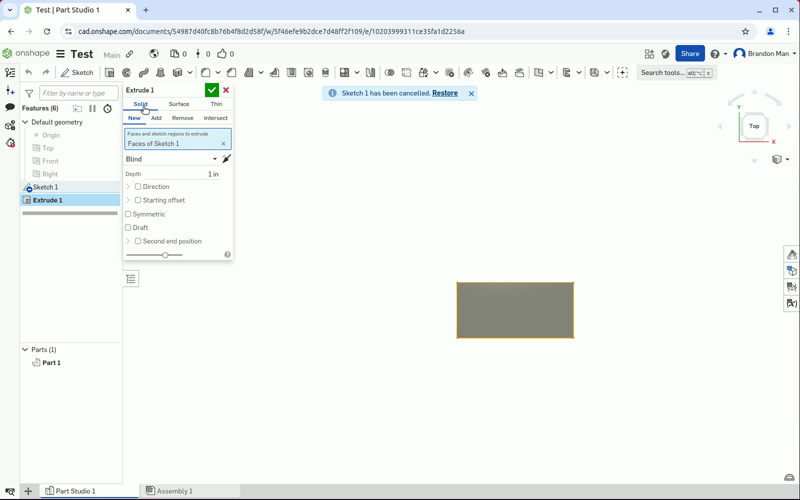
click(143, 106)
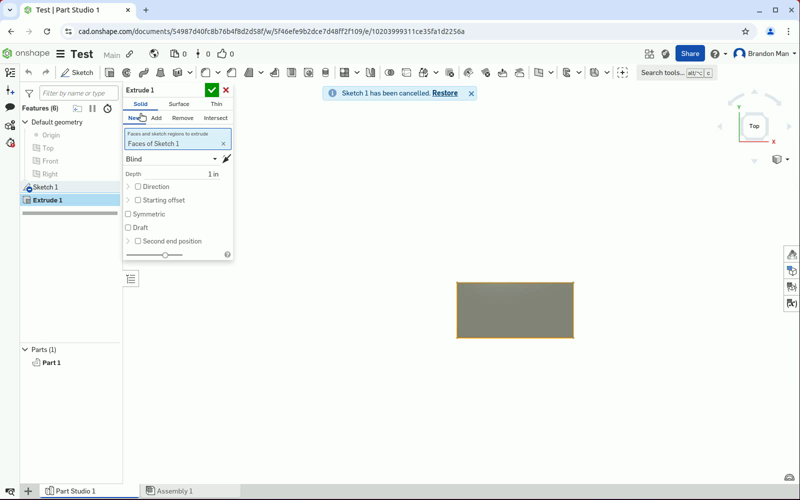
mouse_move(137, 120)
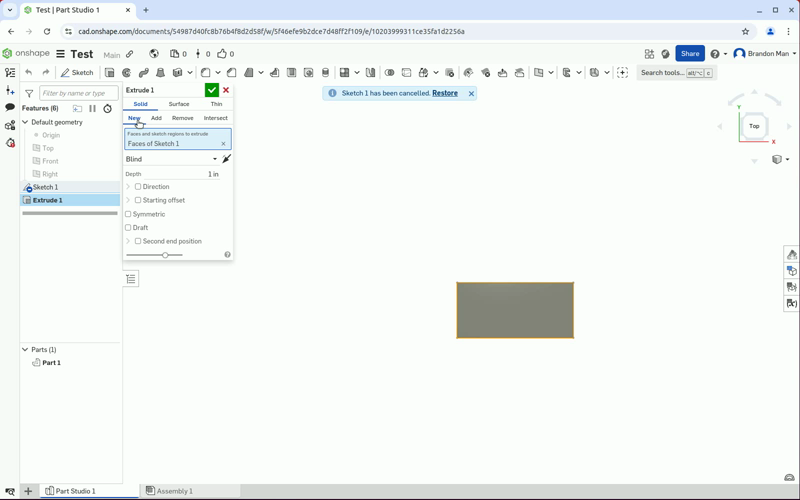
click(137, 120)
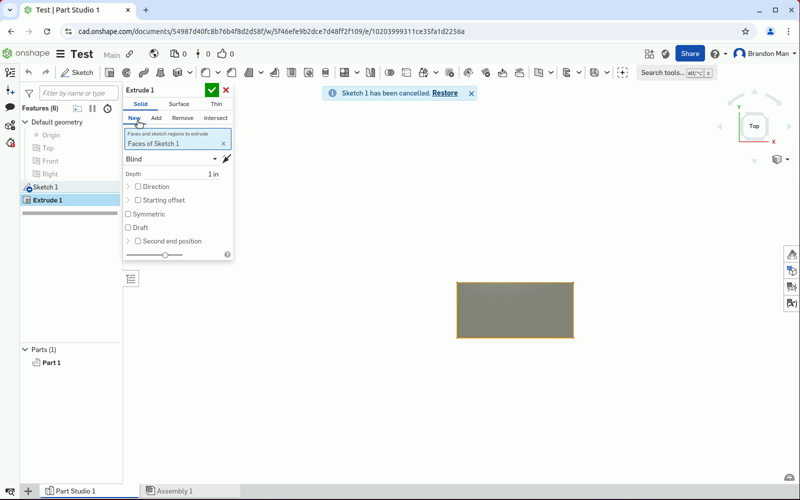
key(tab, 4)
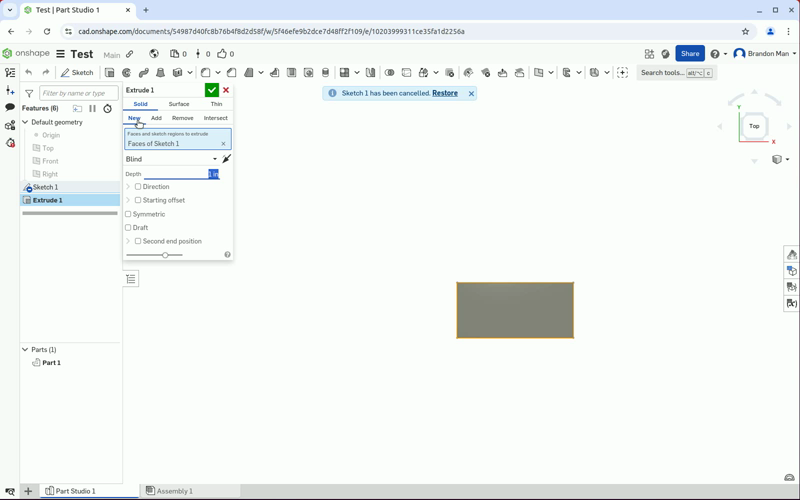
text(5.777)
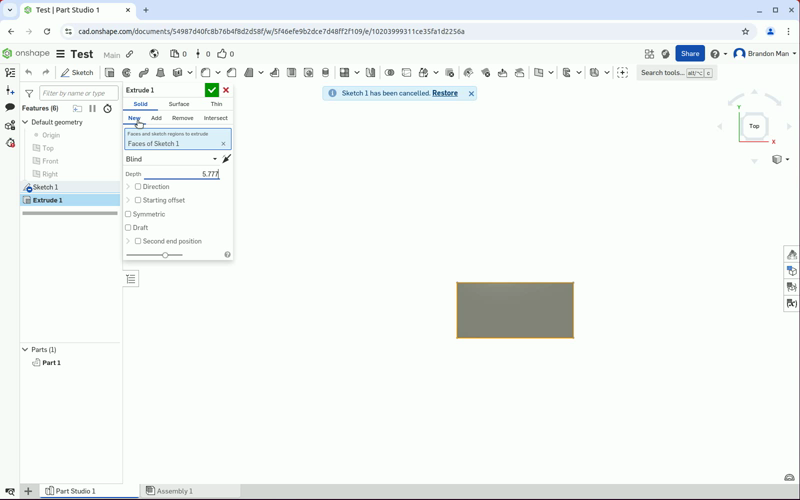
key(enter)
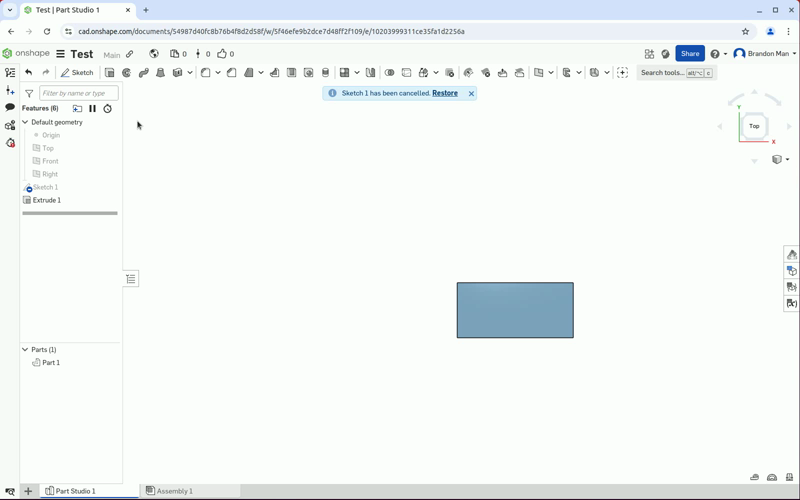
key(shift+h)
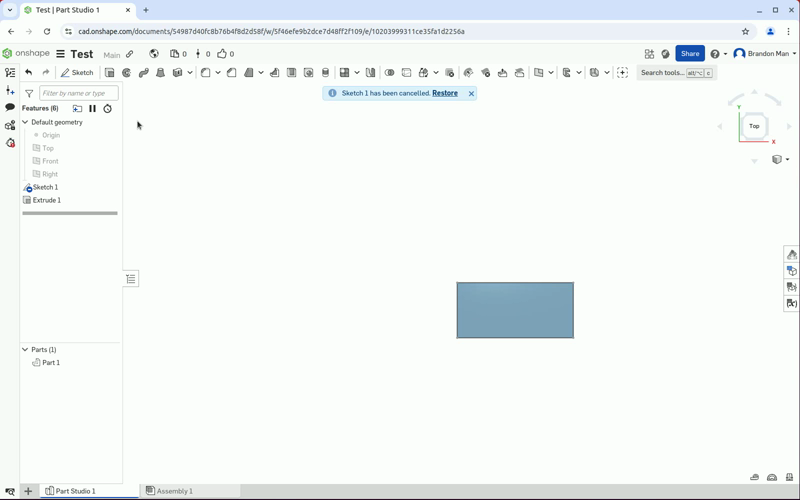
key(shift+h)
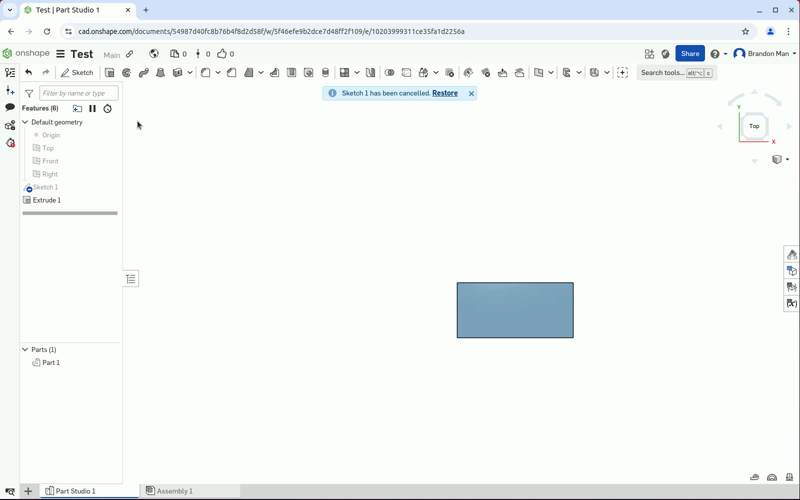
mouse_move(73, 189)
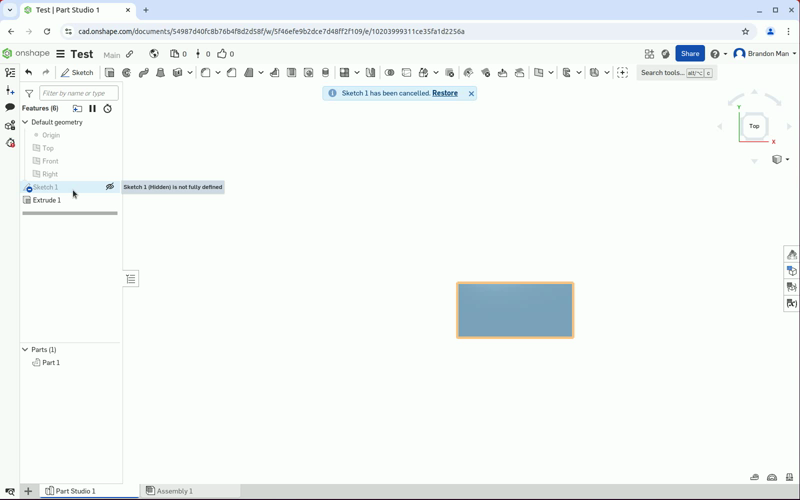
click(73, 189)
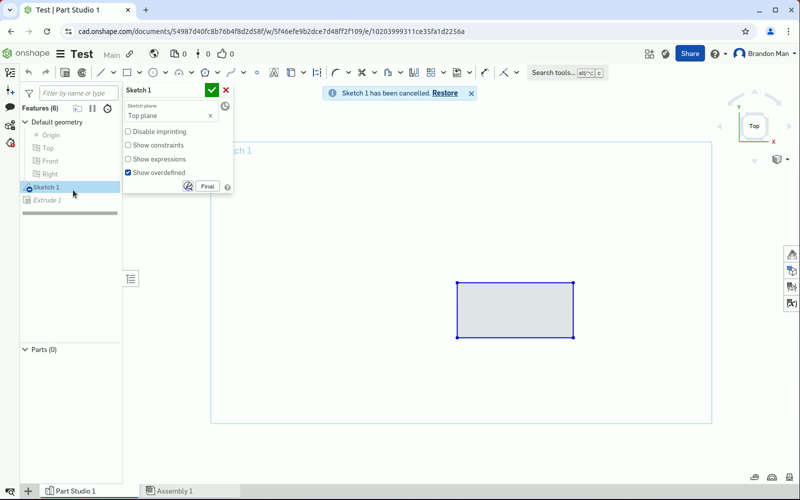
mouse_move(229, 92)
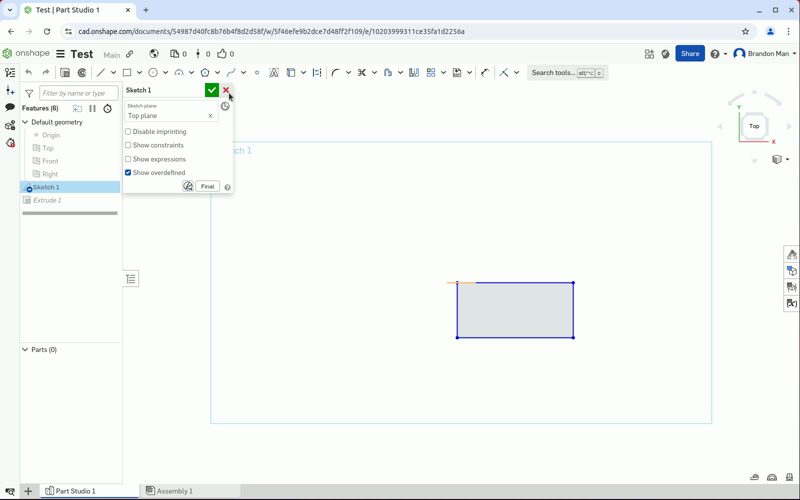
click(229, 92)
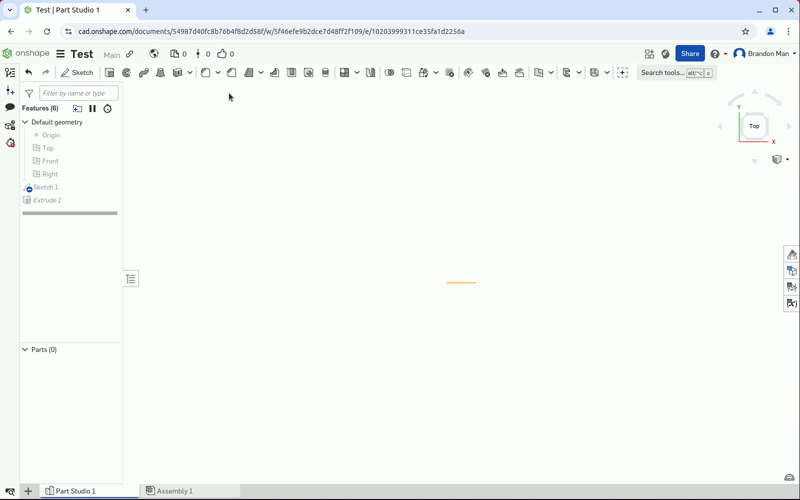
mouse_move(541, 75)
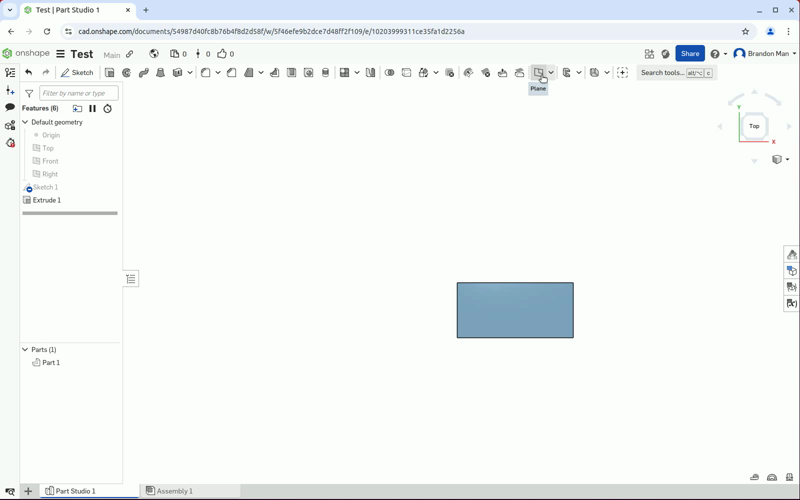
click(541, 75)
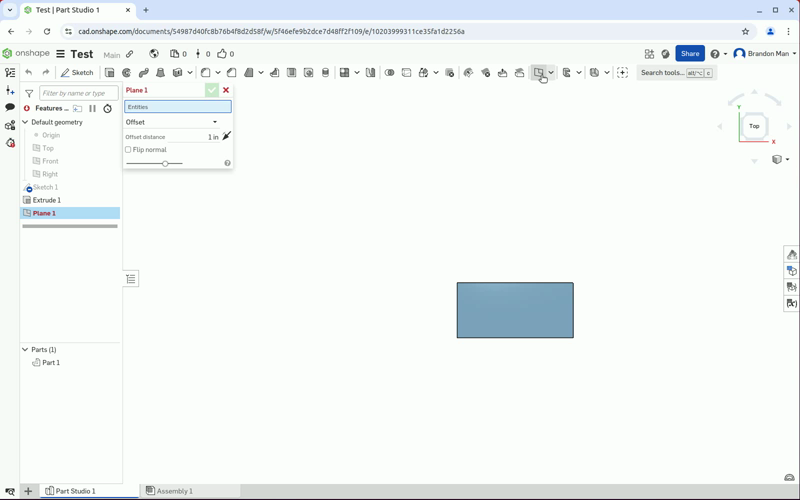
mouse_move(73, 150)
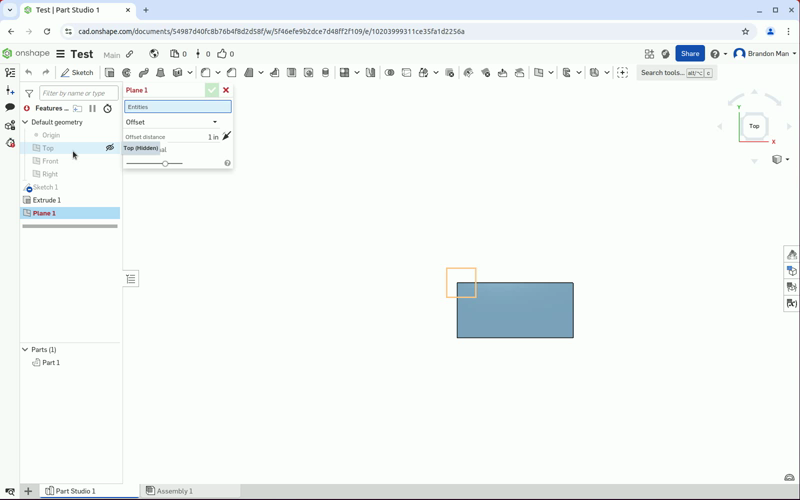
click(73, 150)
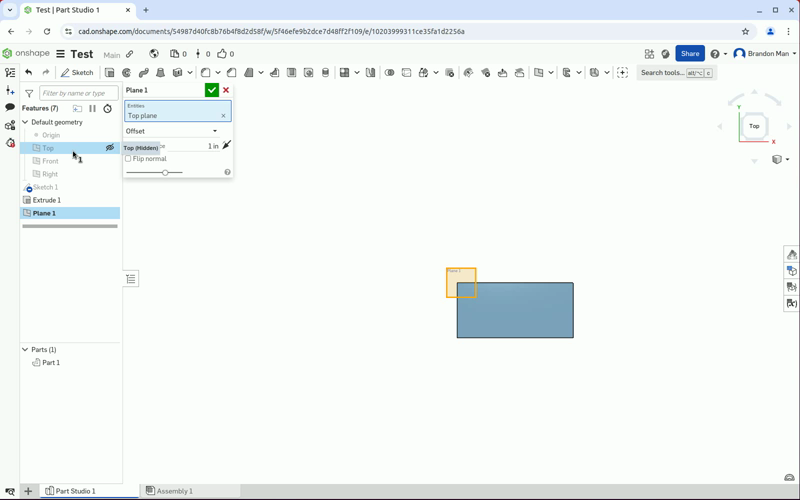
key(tab, 2)
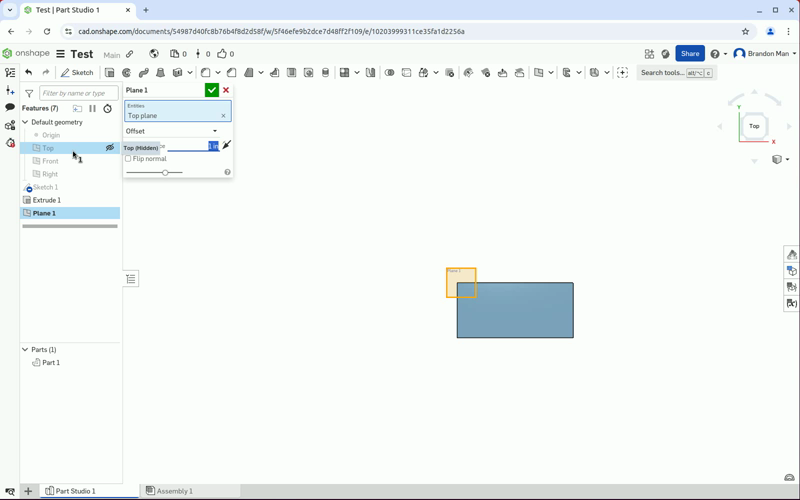
text(5.792)
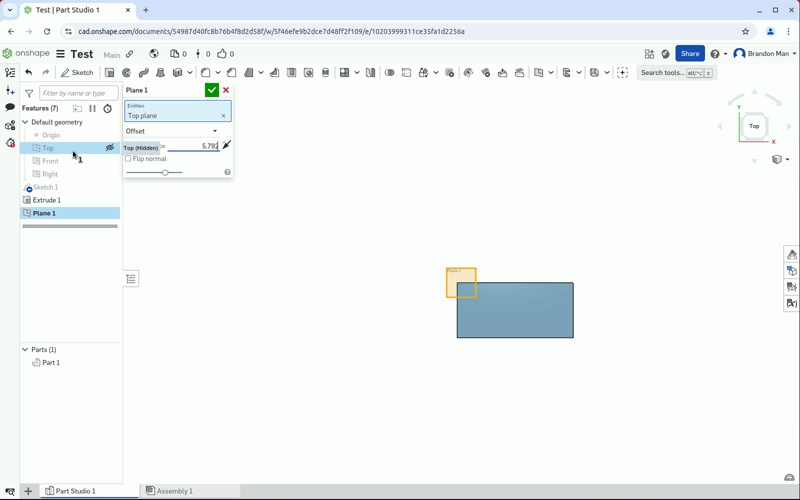
key(enter, 2)
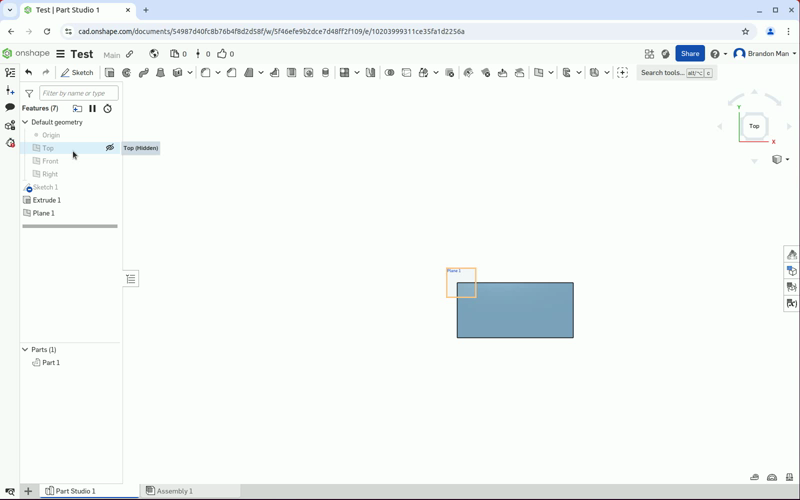
key(shift+s)
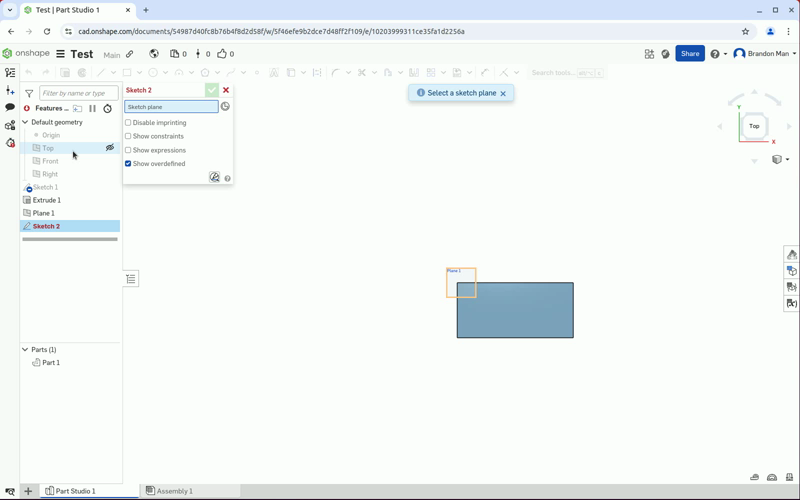
mouse_move(73, 215)
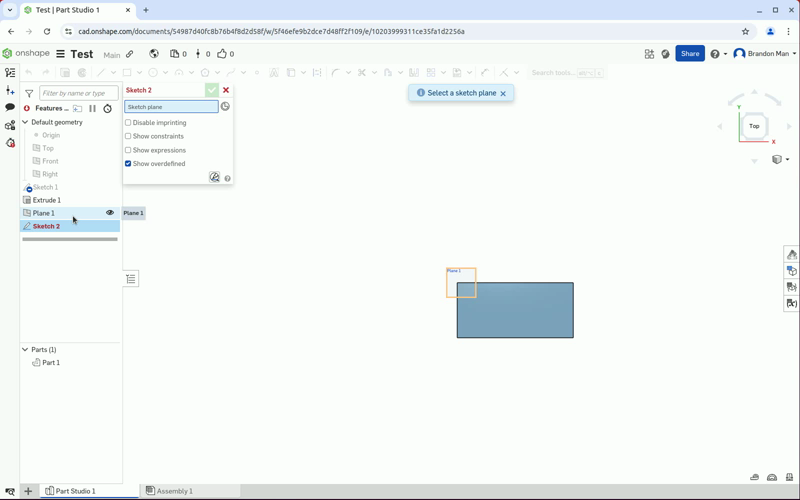
click(73, 215)
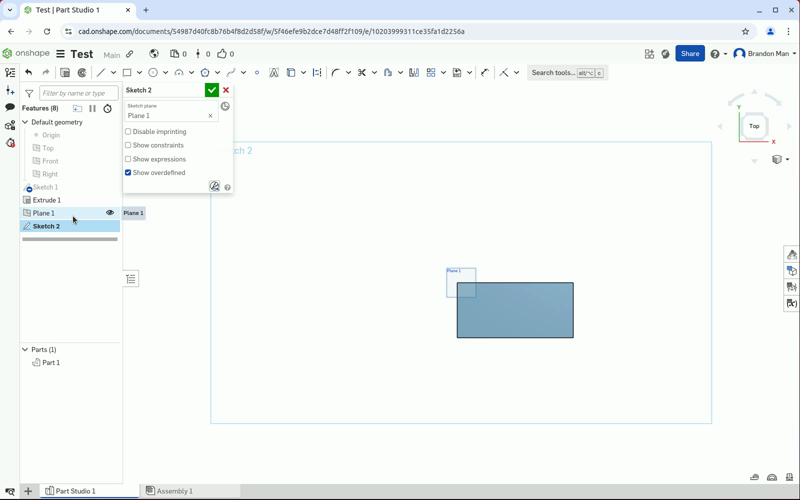
mouse_move(73, 352)
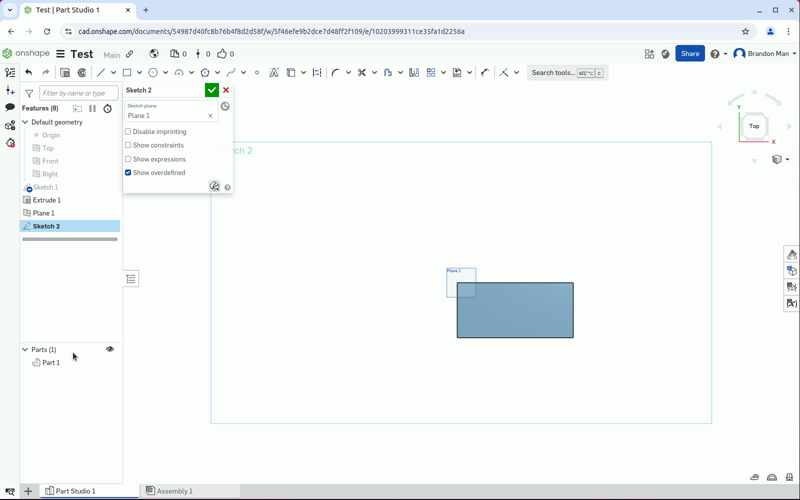
key(y)
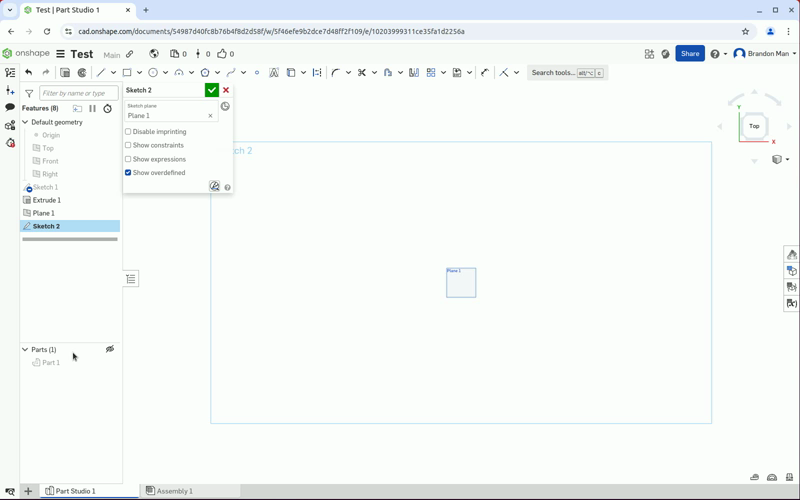
key(l)
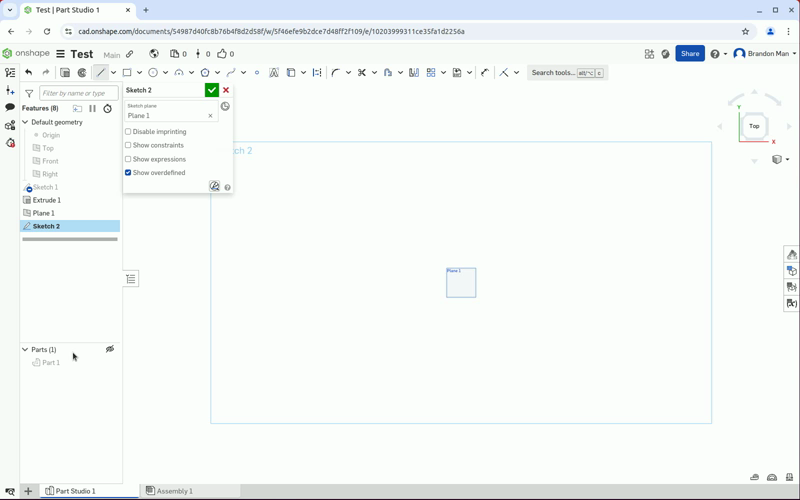
key_down(shift)
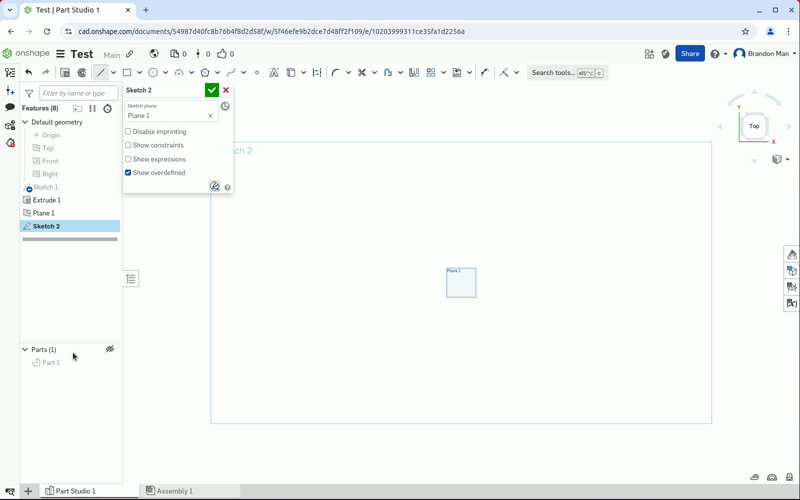
mouse_move(495, 337)
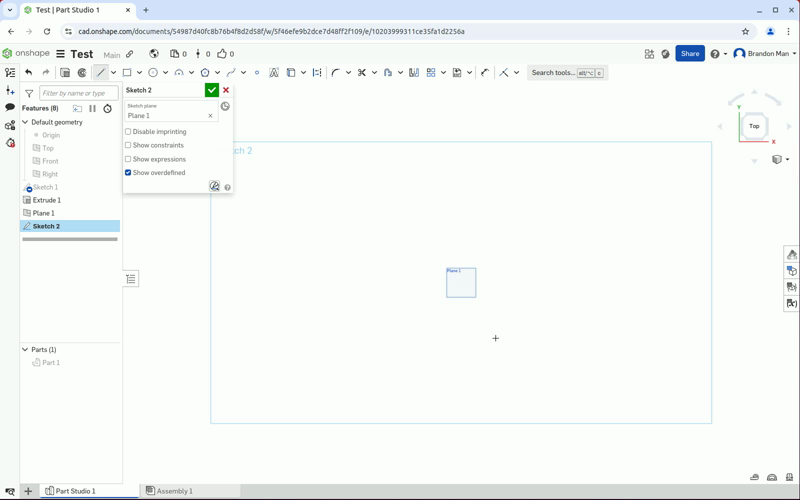
click(495, 337)
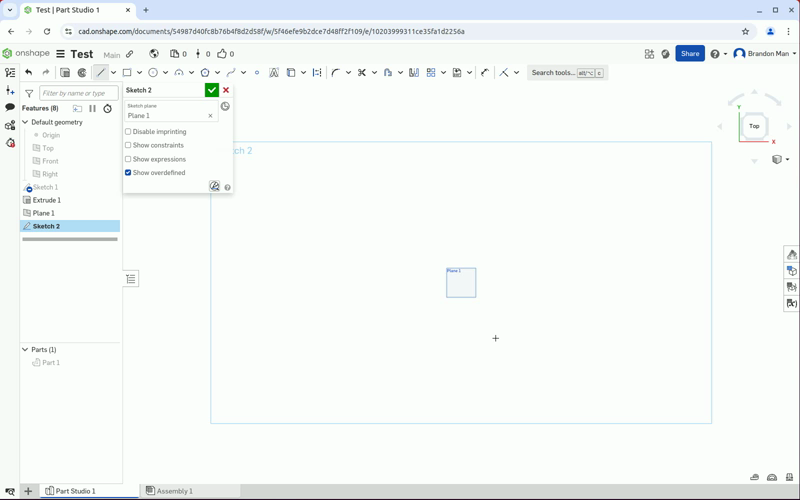
key_up(shift)
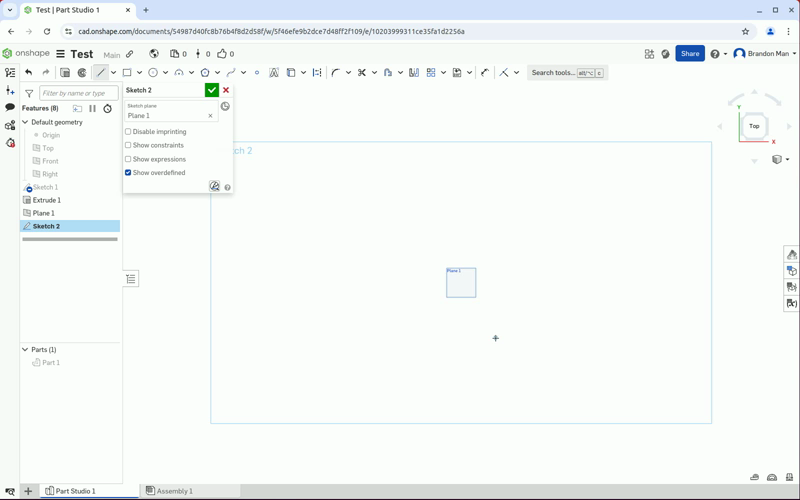
key_down(shift)
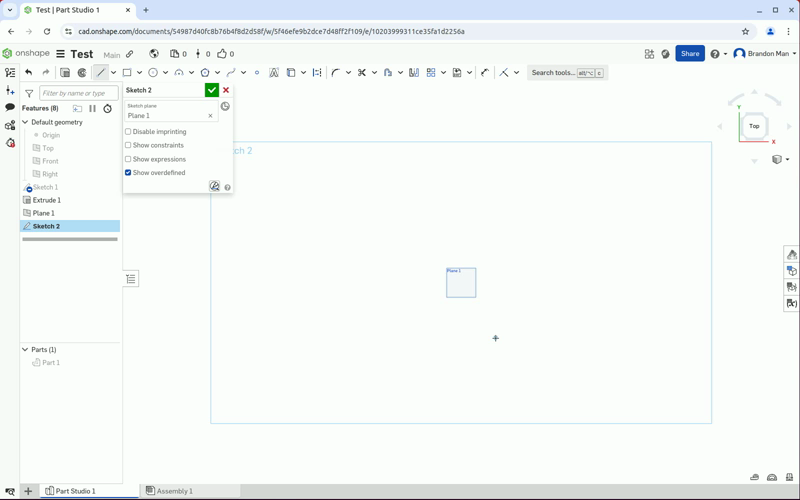
mouse_move(573, 337)
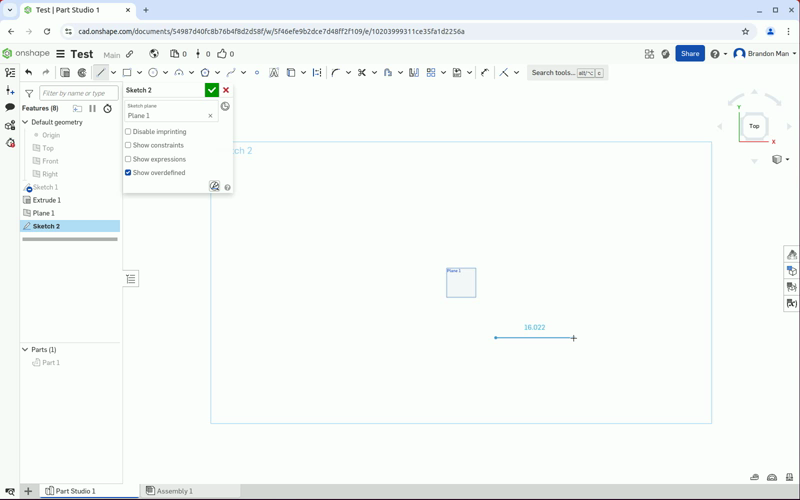
click(573, 337)
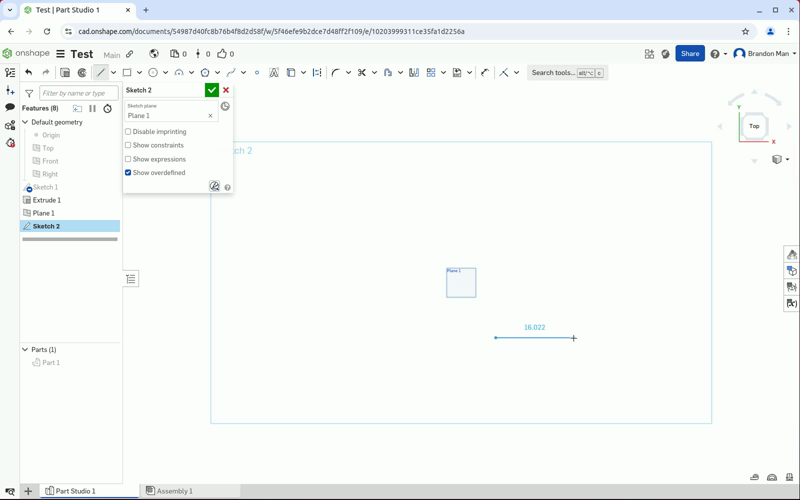
key_up(shift)
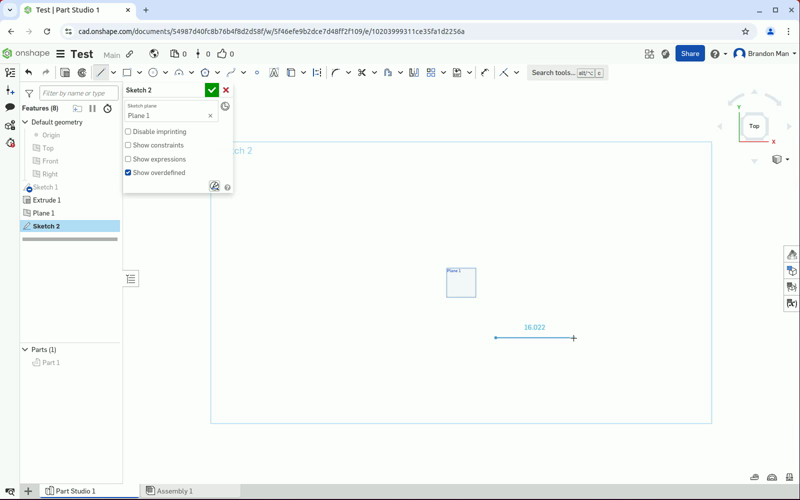
key_down(shift)
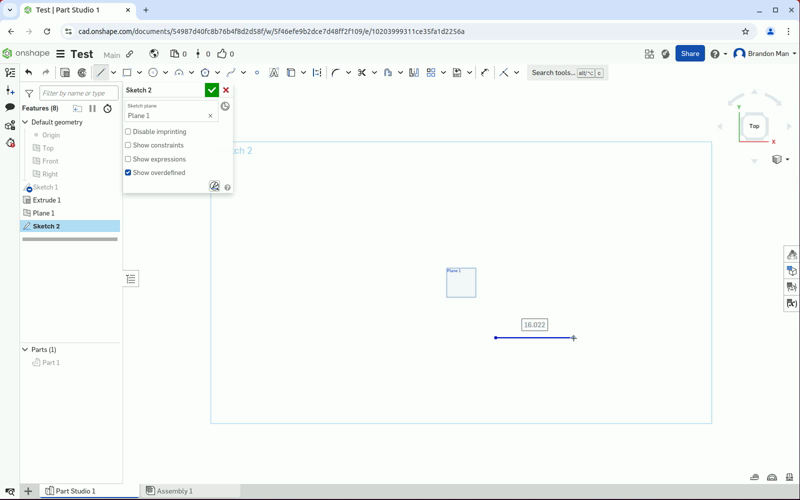
mouse_move(589, 337)
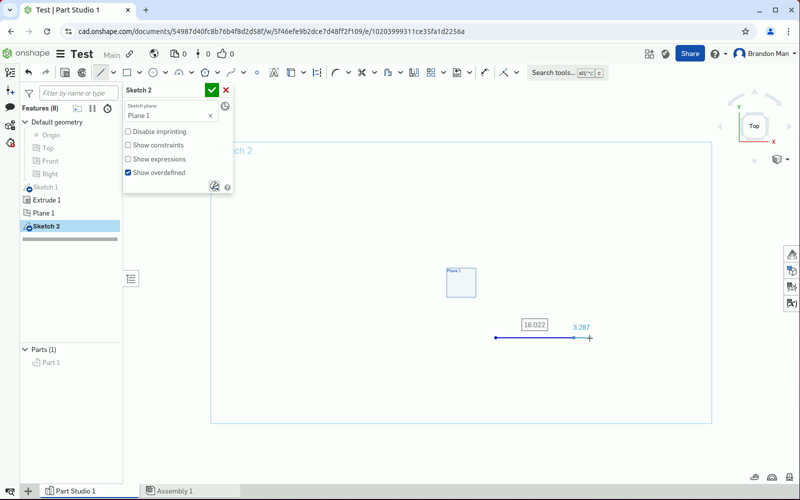
mouse_move(573, 282)
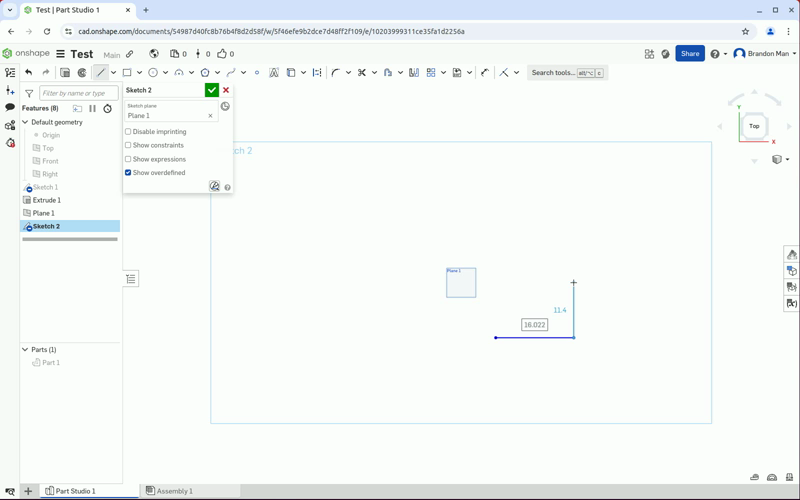
click(573, 282)
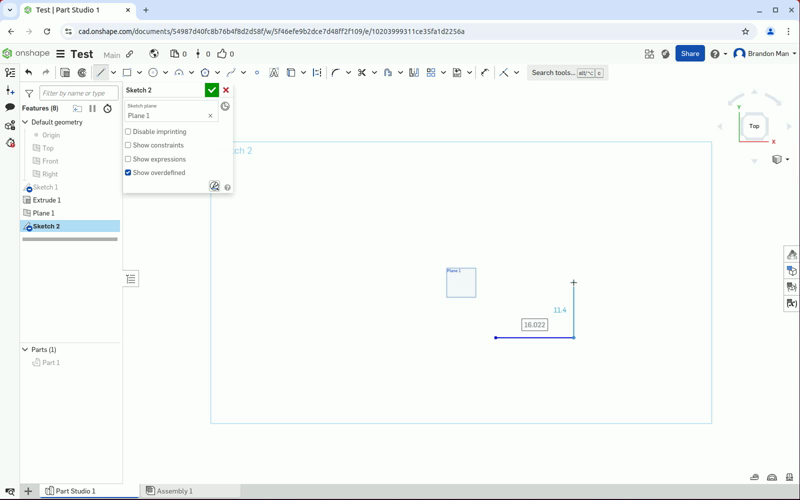
key_up(shift)
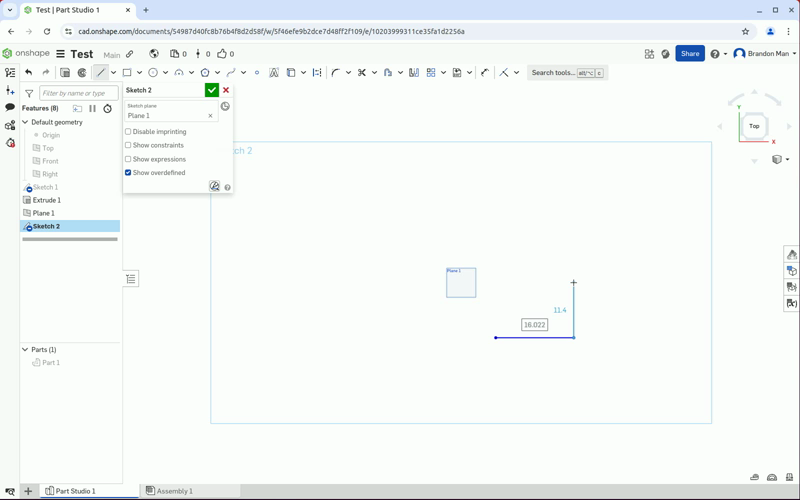
key_down(shift)
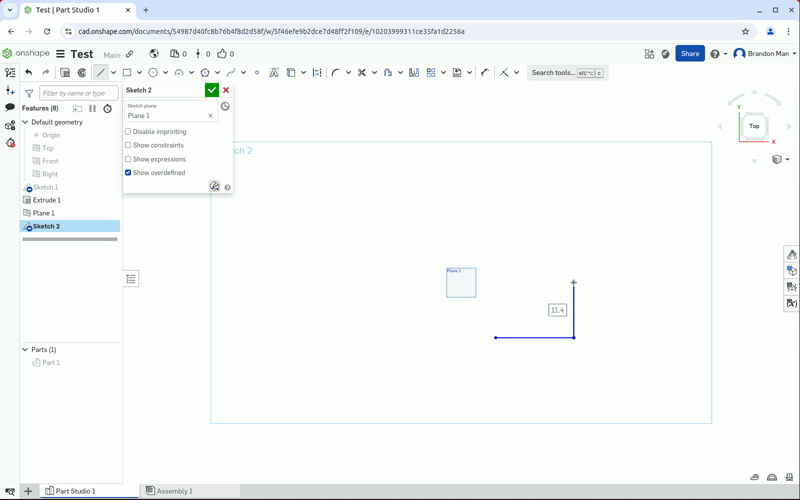
mouse_move(495, 282)
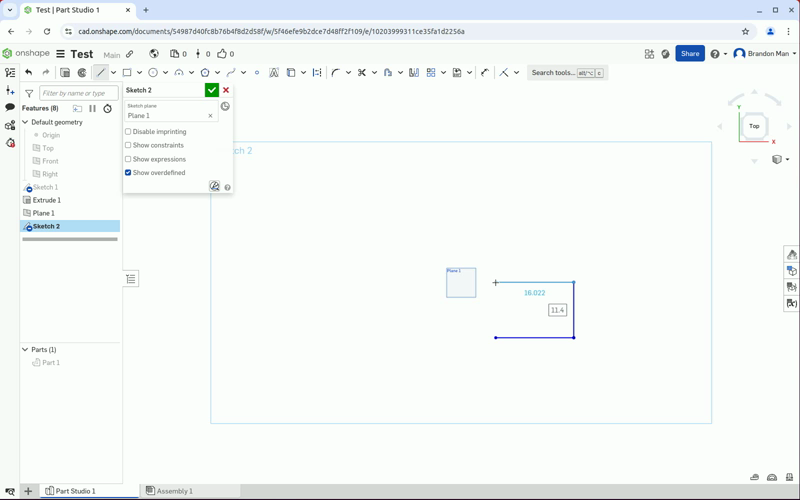
click(495, 282)
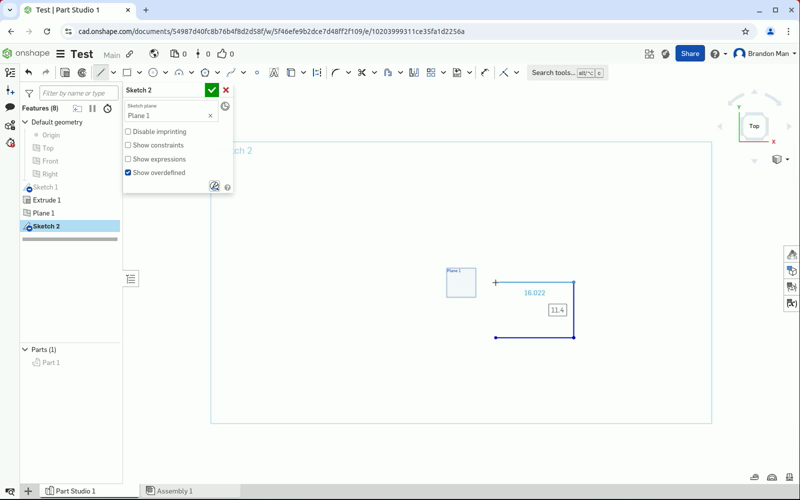
key_up(shift)
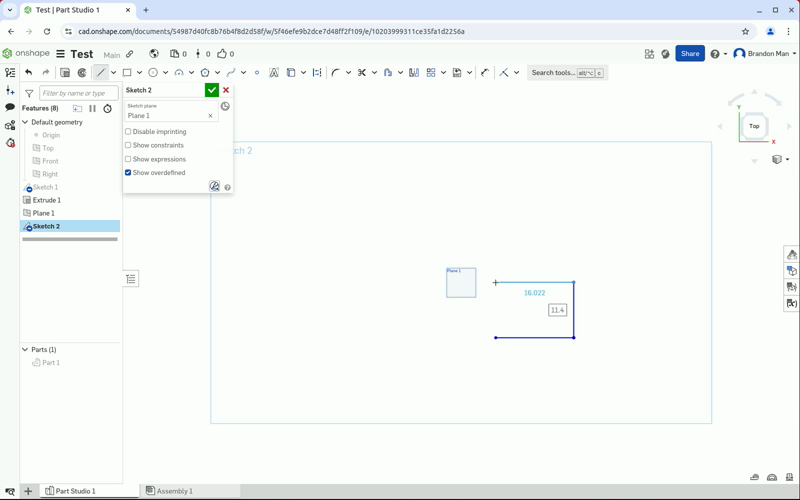
mouse_move(525, 282)
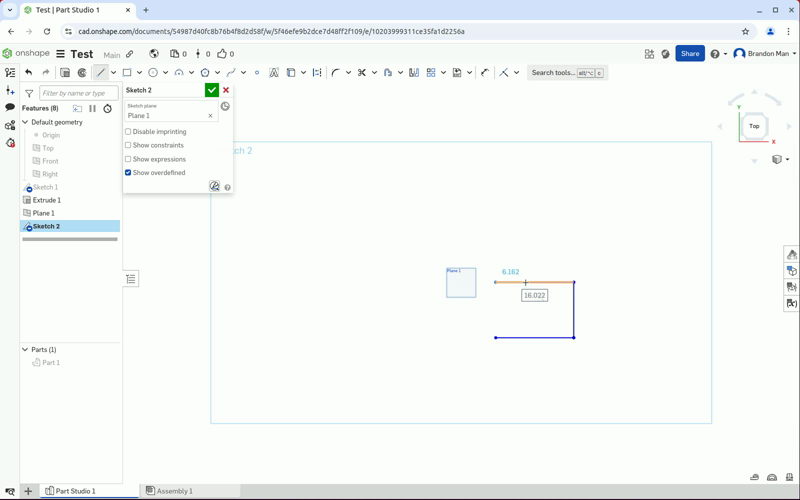
key_down(shift)
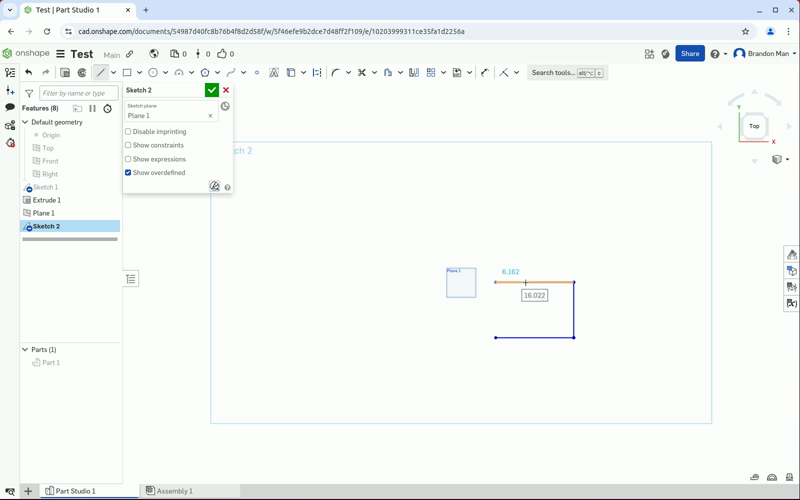
mouse_move(495, 337)
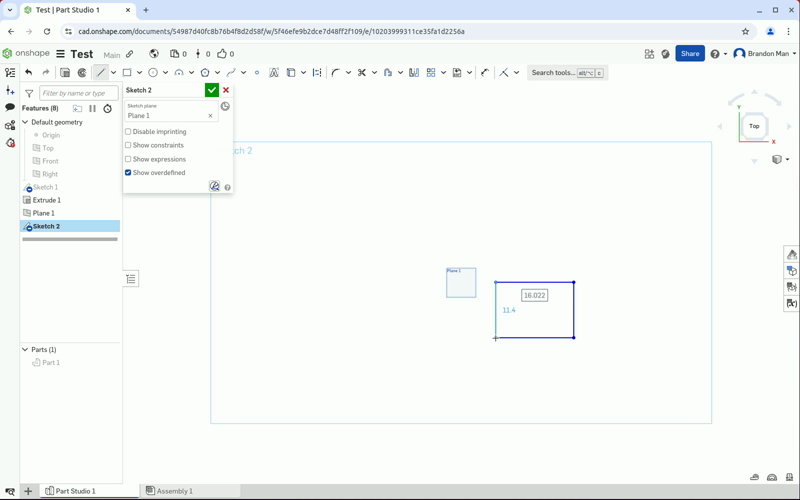
key_up(shift)
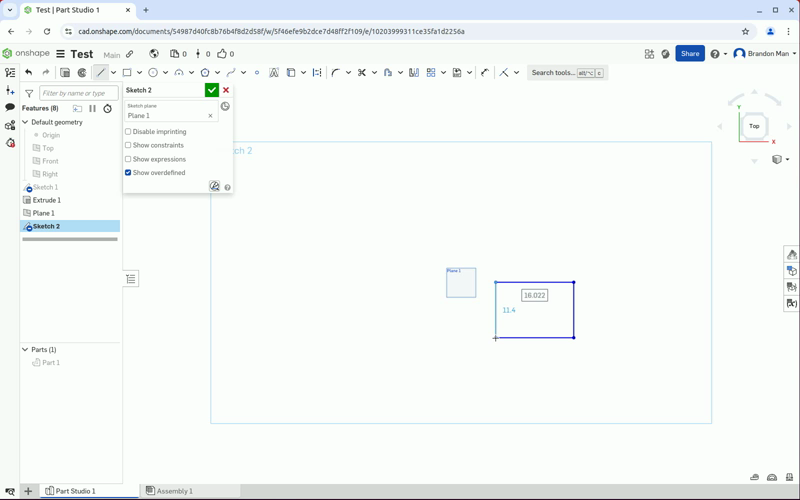
click(495, 337)
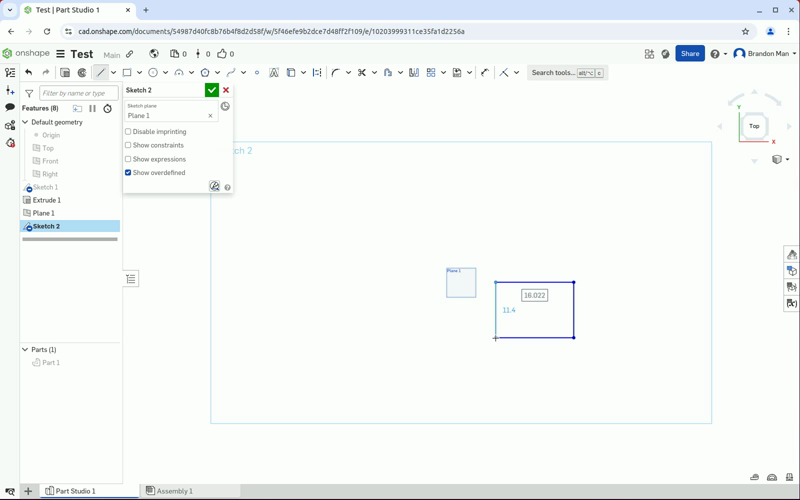
key(esc)
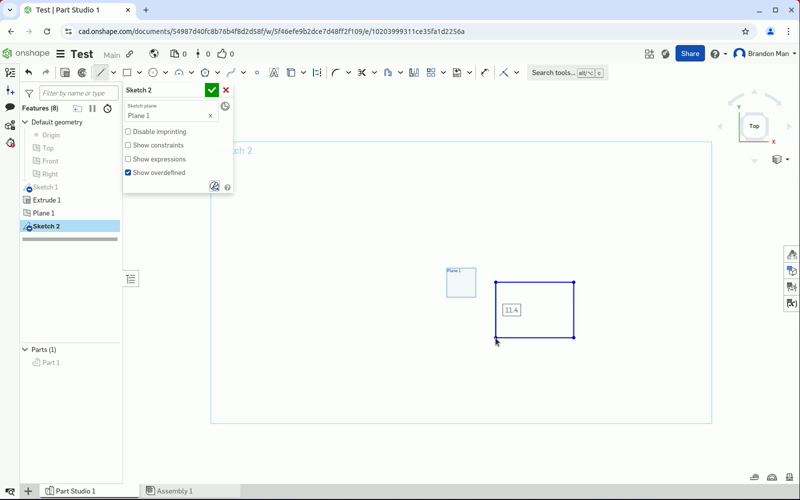
mouse_move(535, 333)
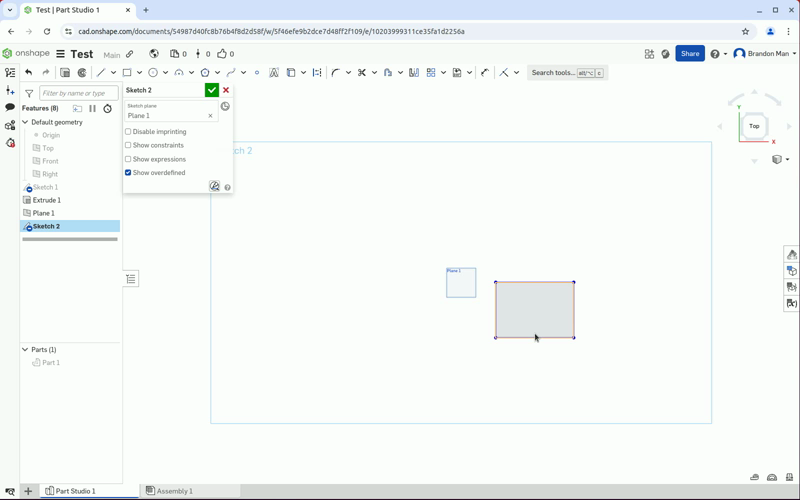
click(535, 333)
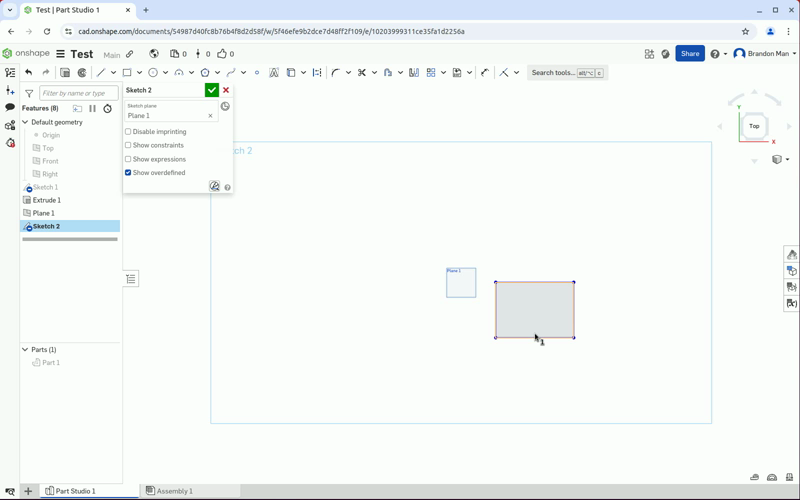
mouse_move(73, 352)
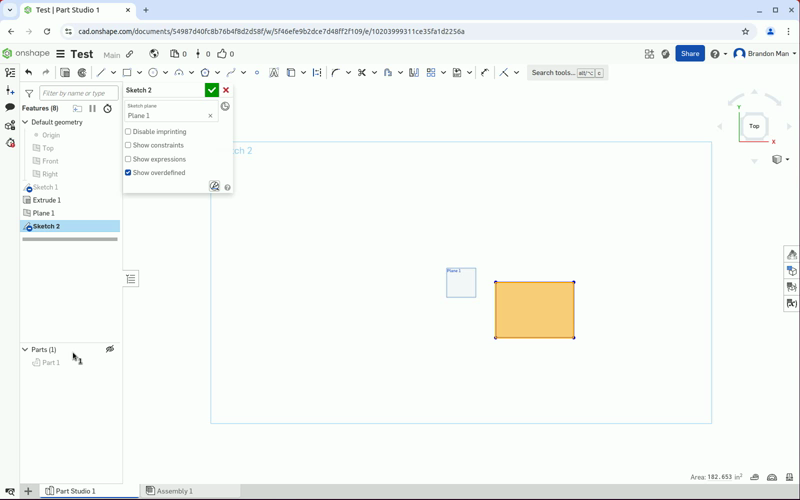
key(shift+y)
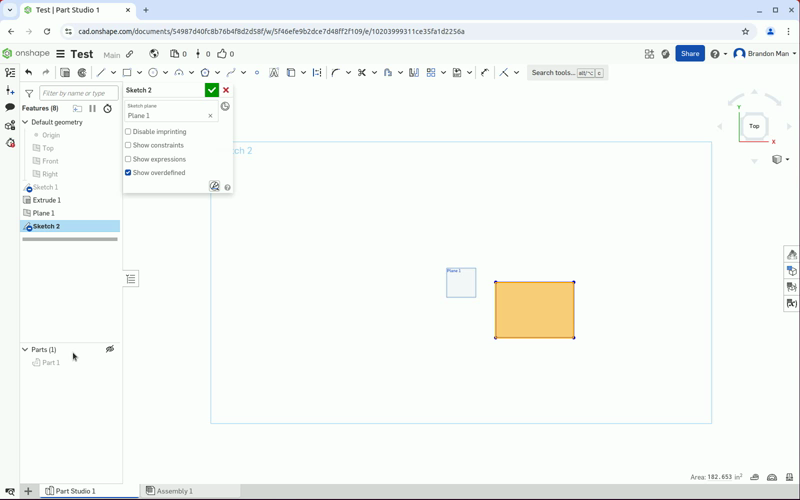
key(shift+e)
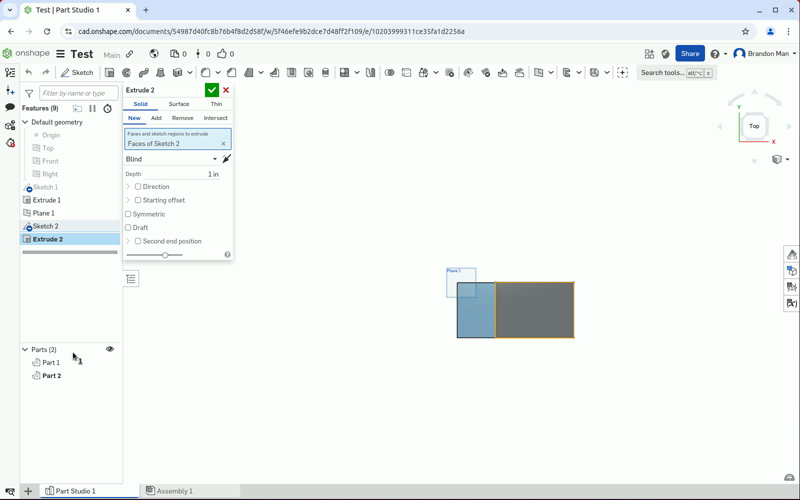
mouse_move(143, 106)
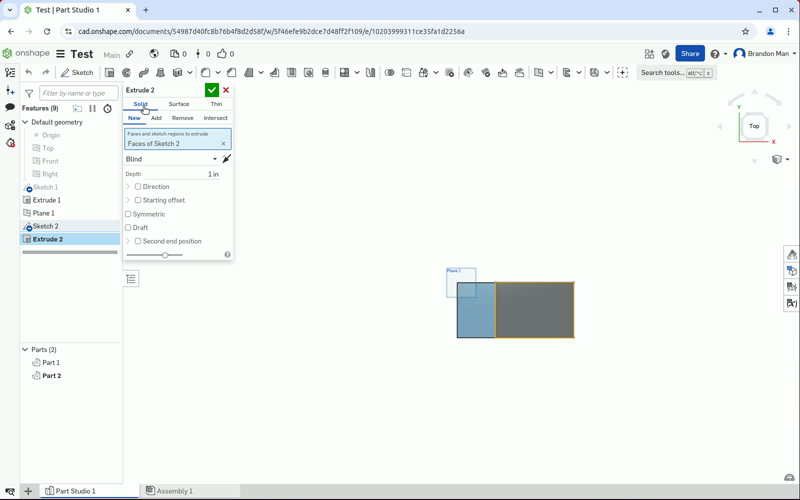
click(143, 106)
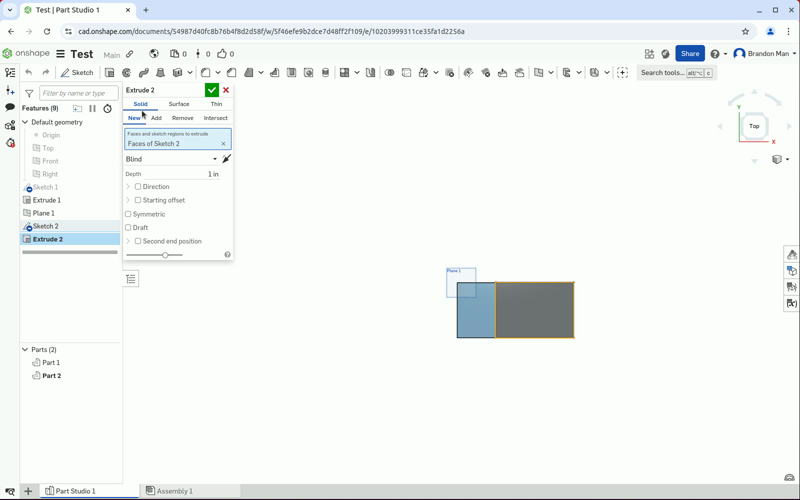
mouse_move(137, 120)
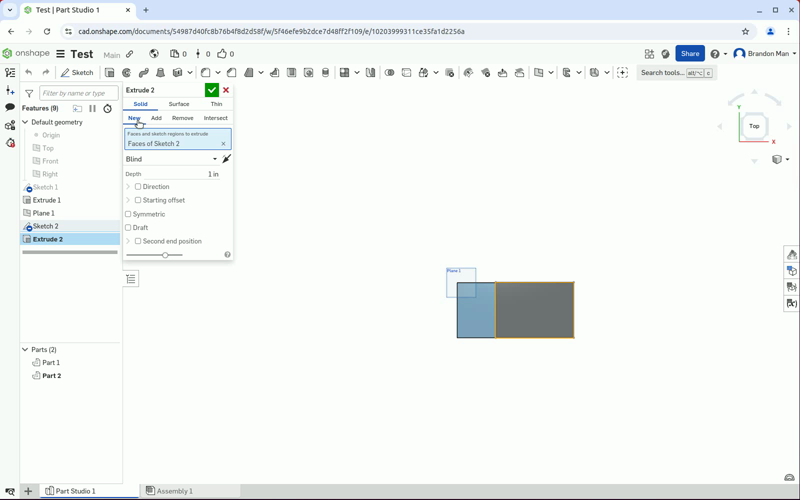
click(137, 120)
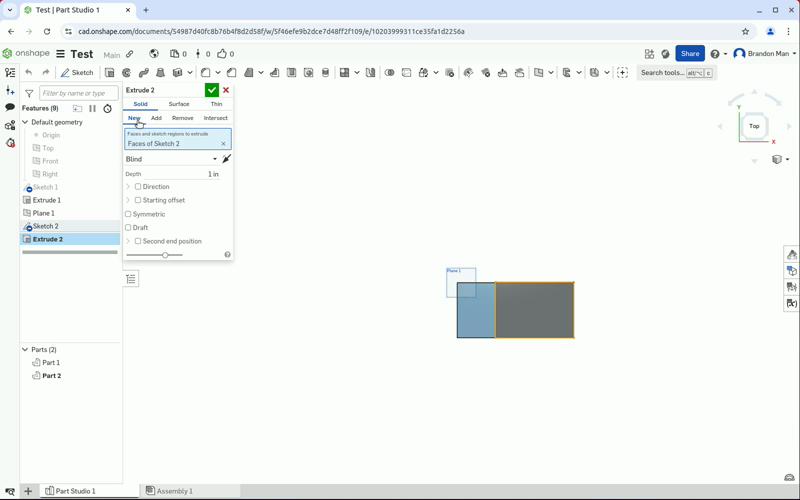
key(tab, 4)
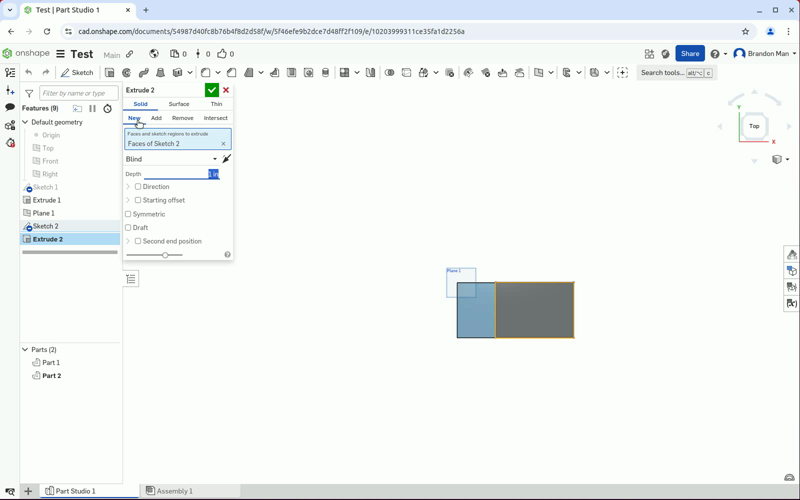
text(5.777)
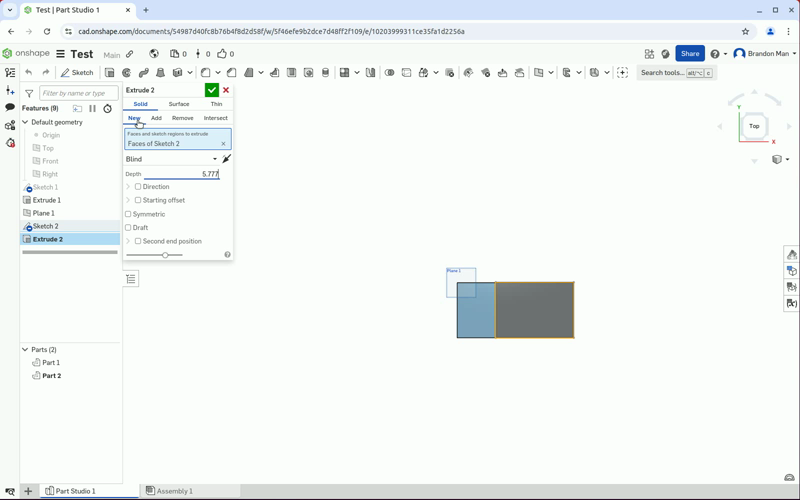
key(enter)
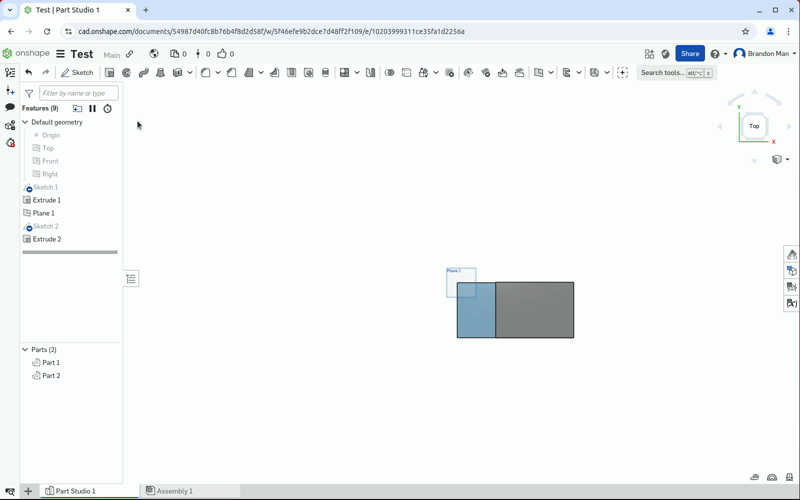
key(shift+h)
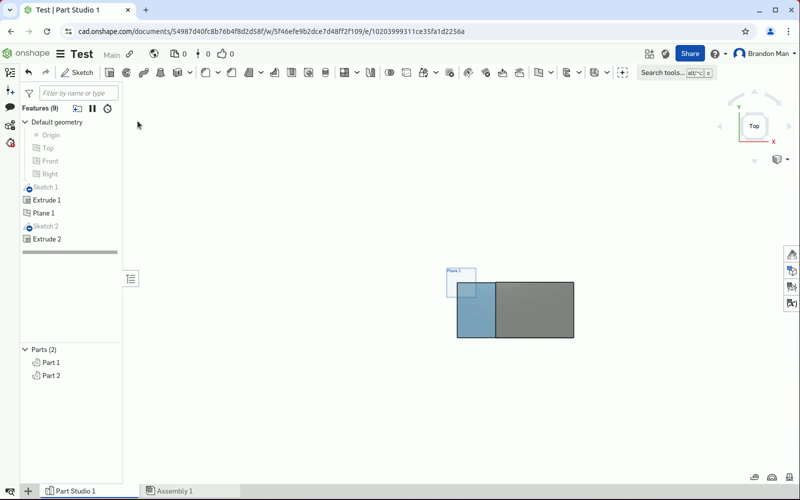
key(shift+h)
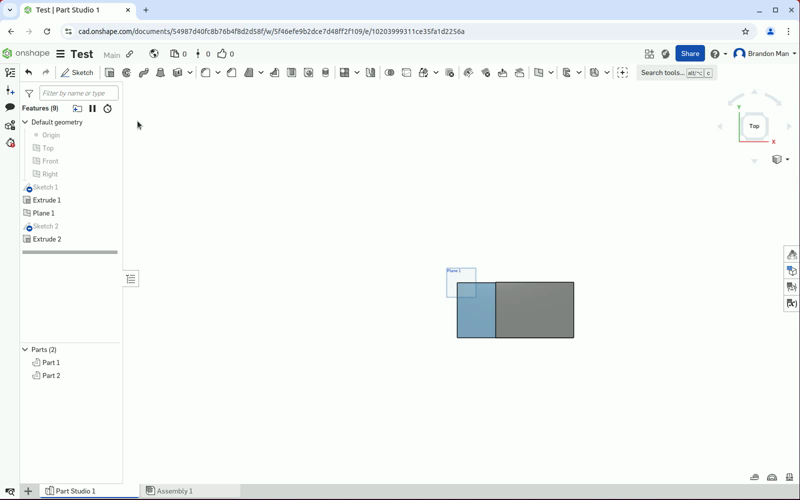
mouse_move(73, 189)
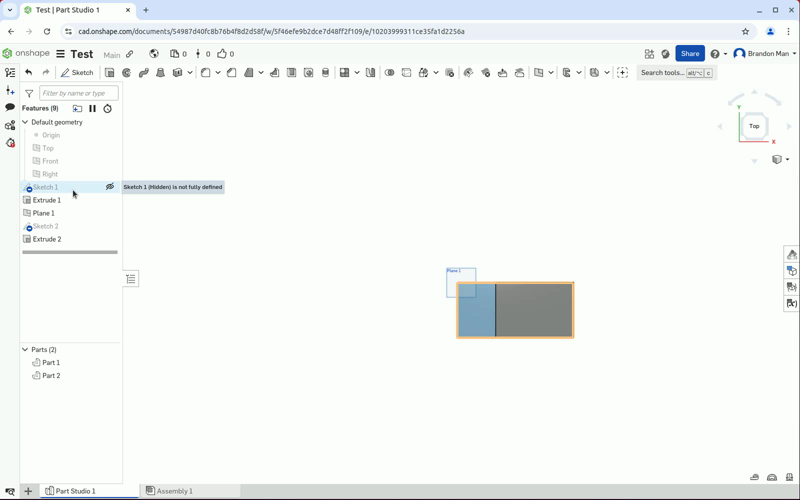
click(73, 189)
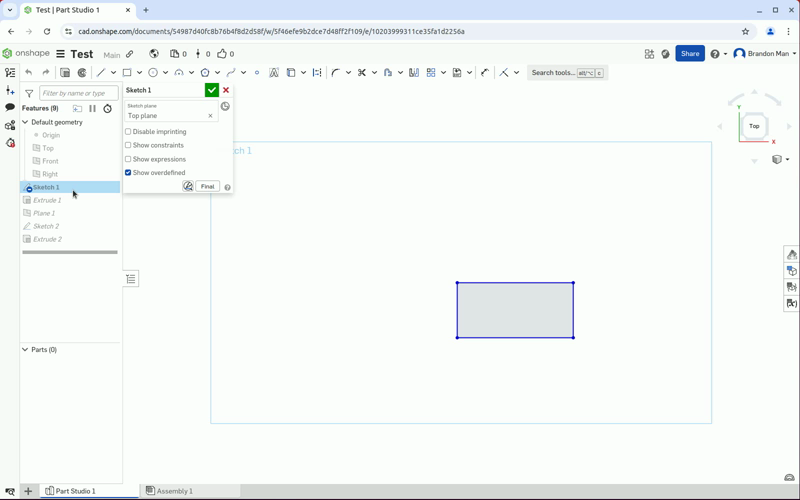
mouse_move(229, 92)
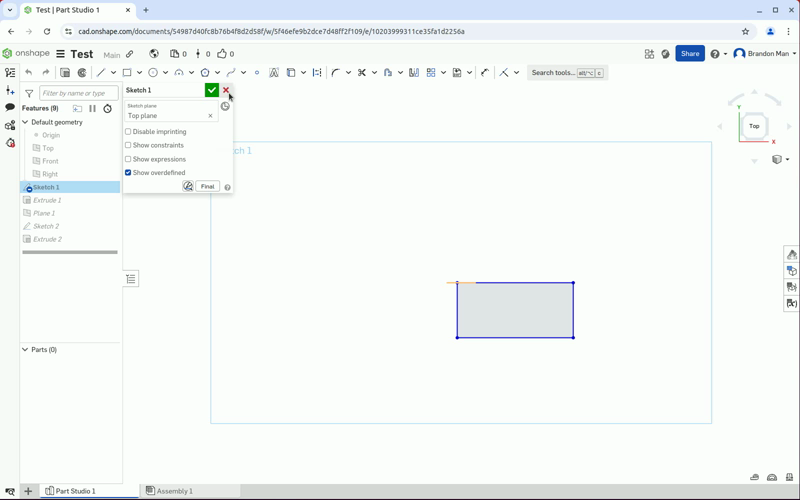
click(229, 92)
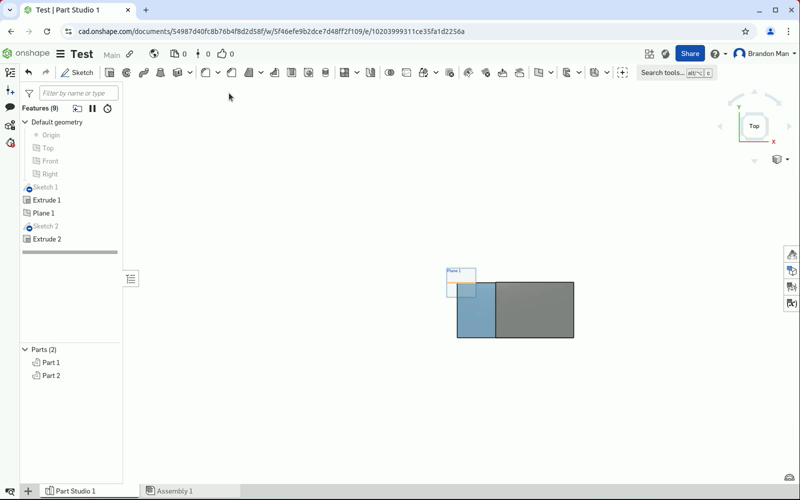
mouse_move(541, 75)
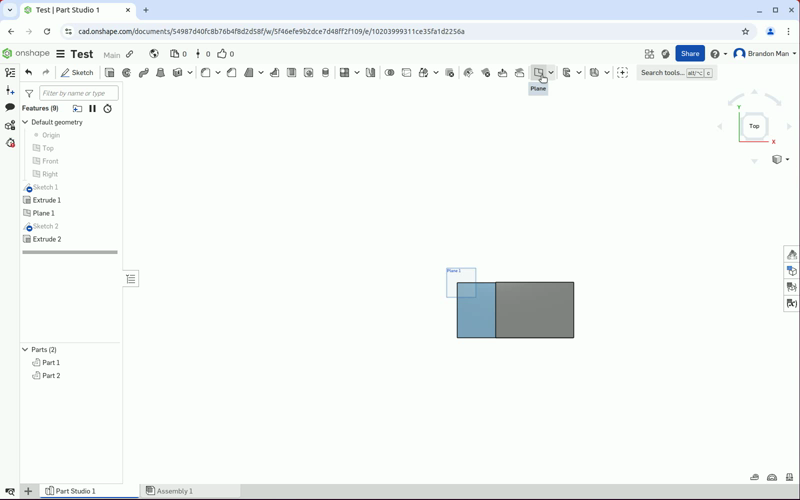
click(541, 75)
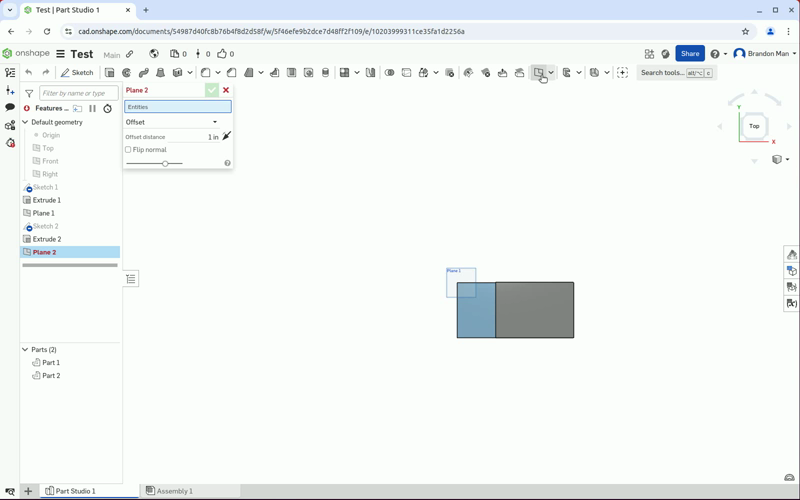
mouse_move(73, 150)
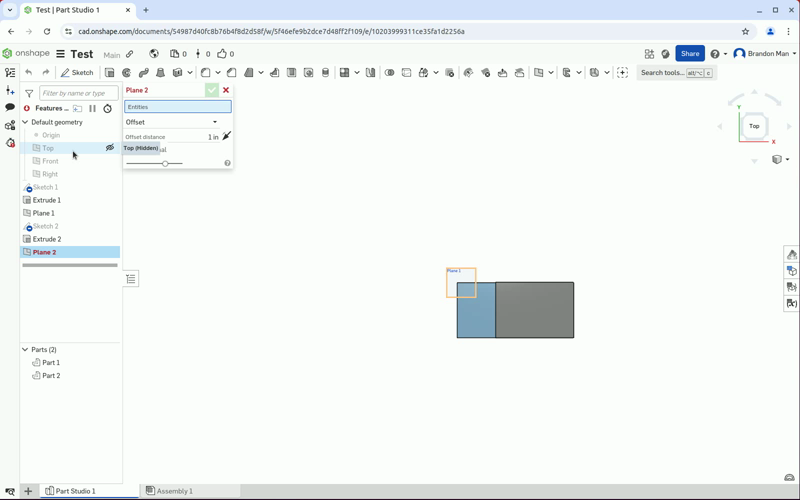
click(73, 150)
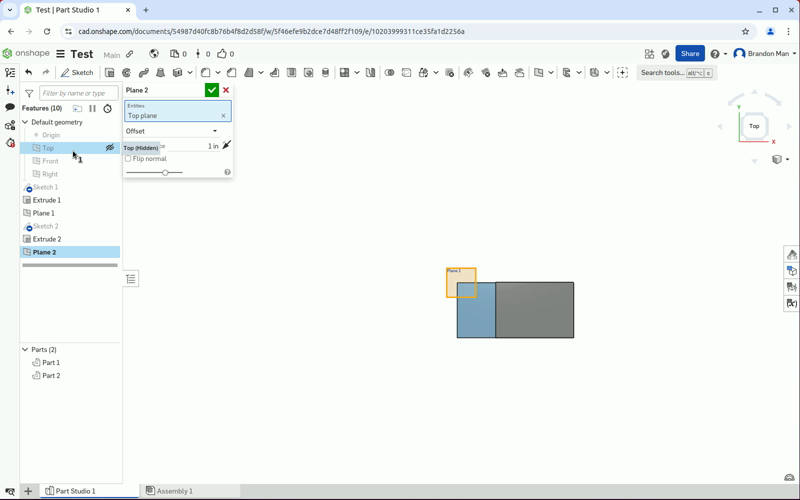
key(tab, 2)
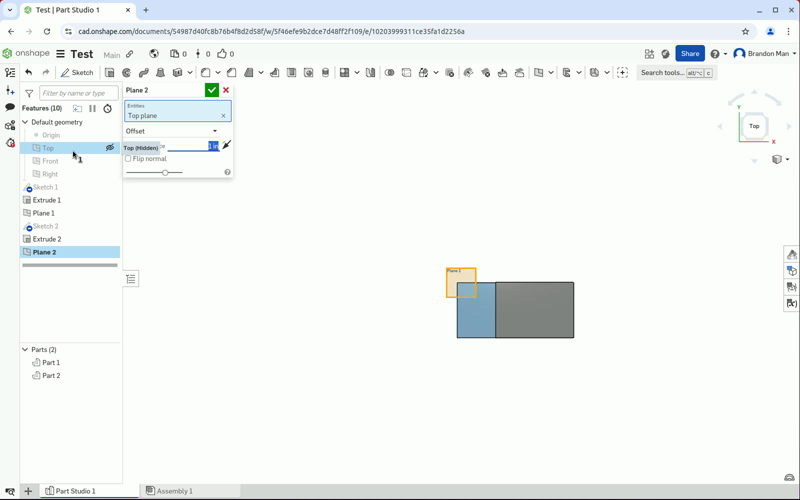
text(11.308)
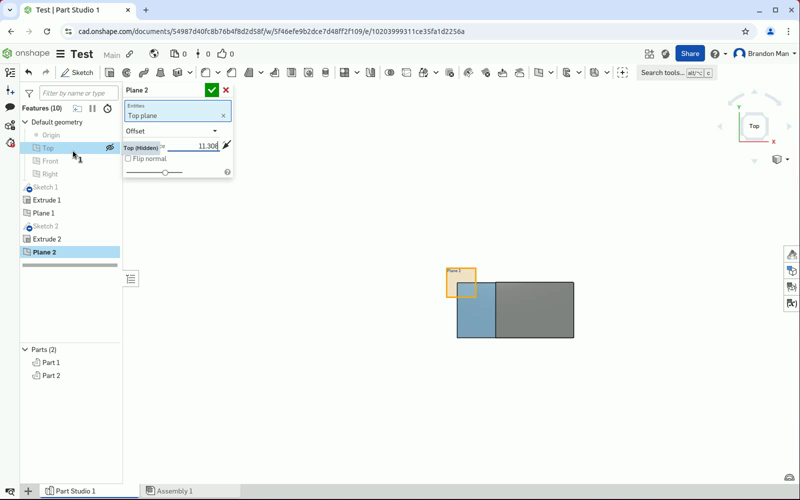
key(enter, 2)
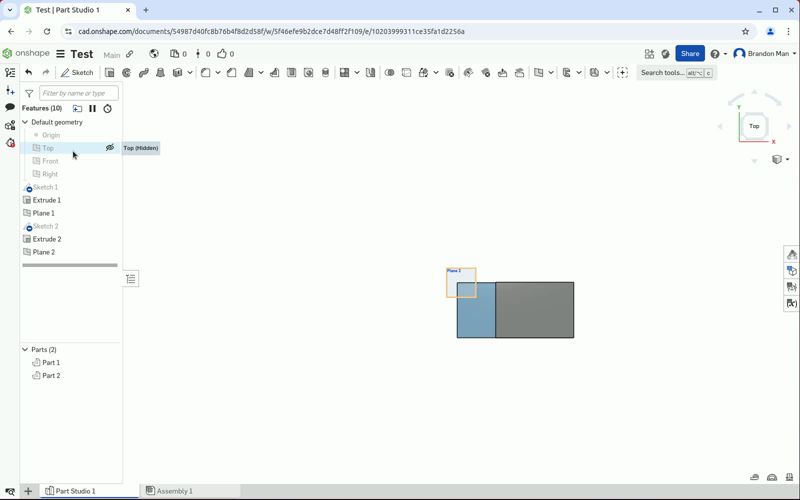
key(shift+s)
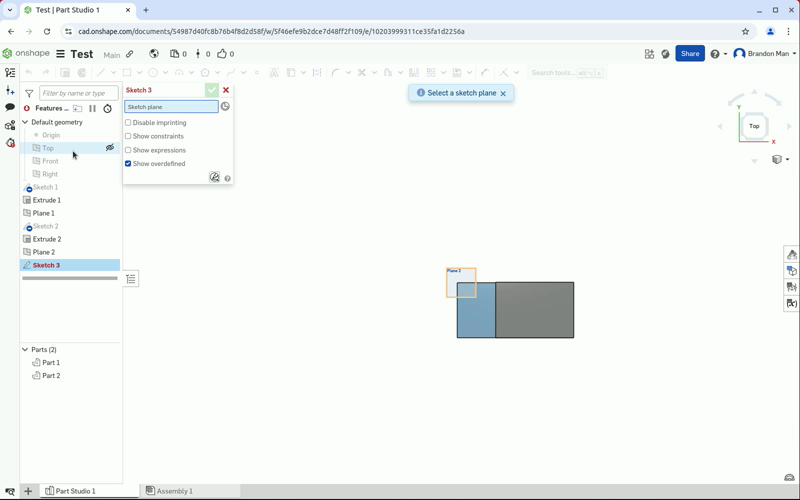
mouse_move(73, 254)
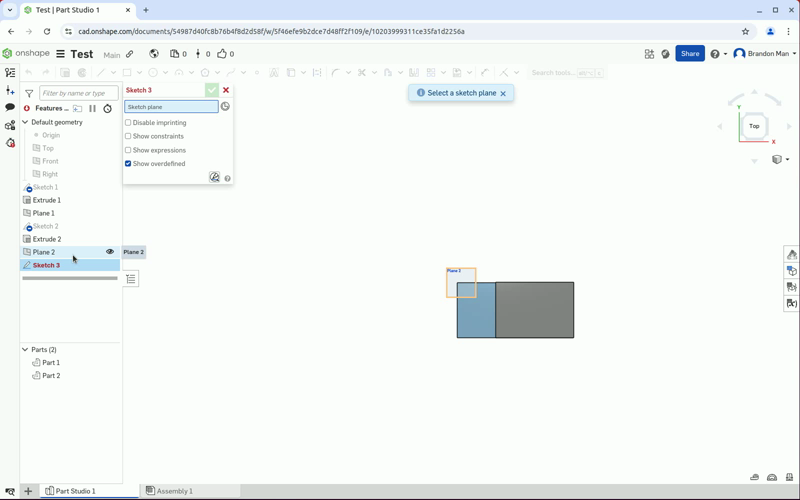
click(73, 254)
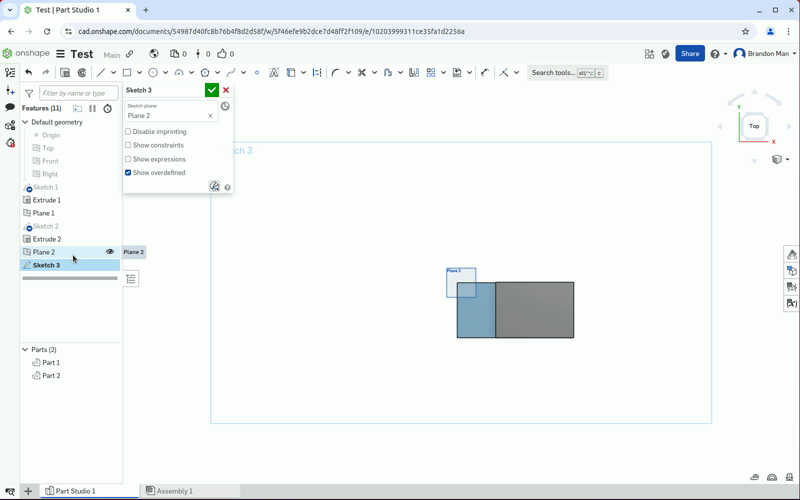
mouse_move(73, 352)
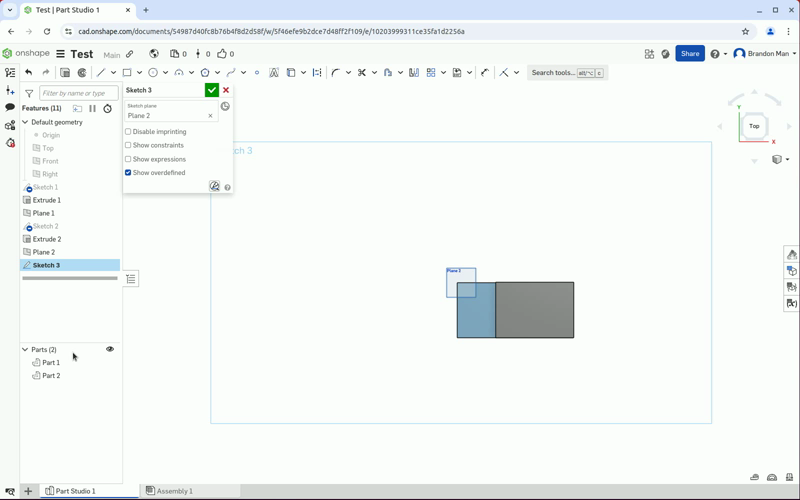
key(y)
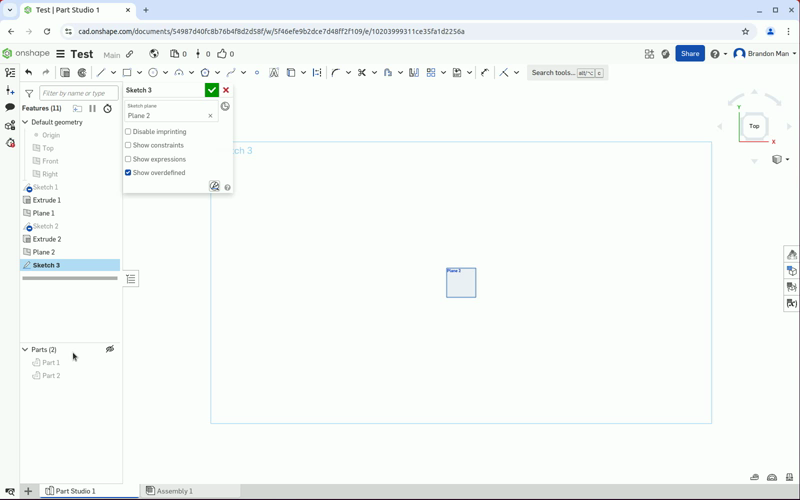
key(l)
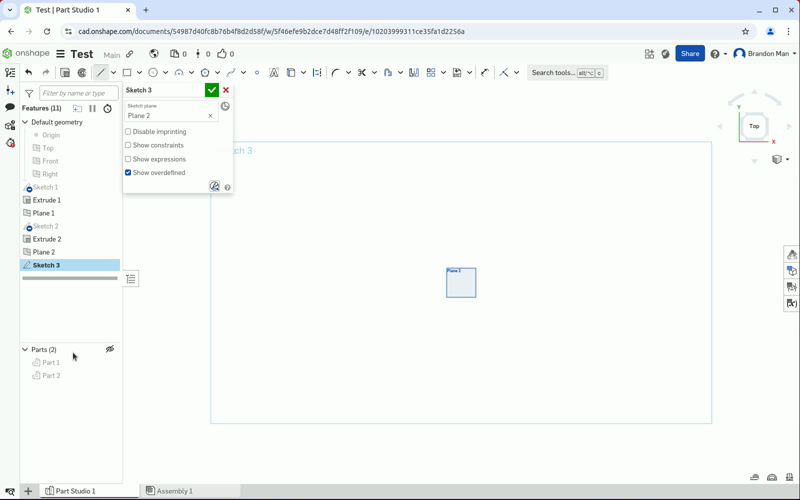
key_down(shift)
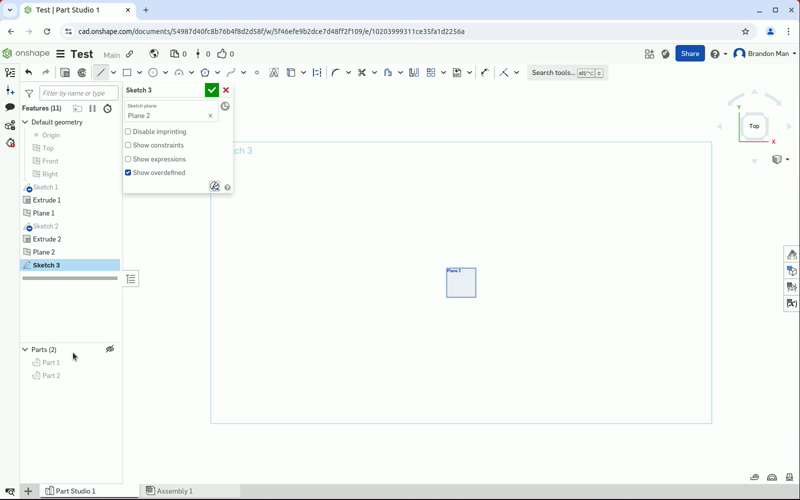
mouse_move(534, 337)
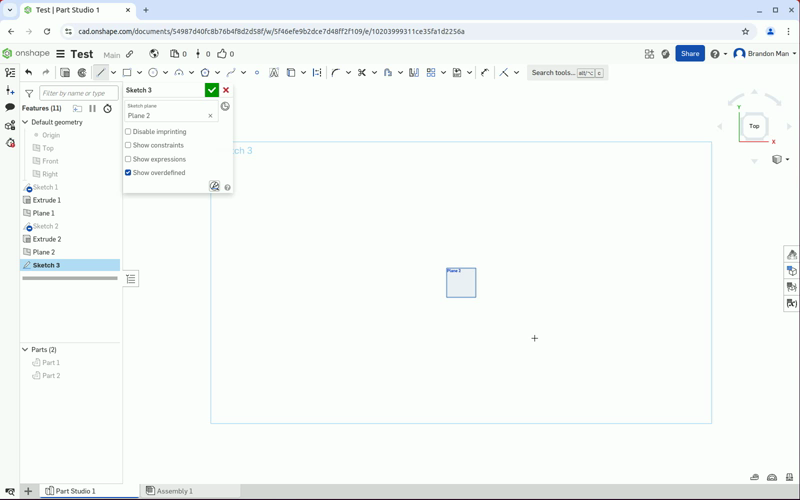
click(534, 337)
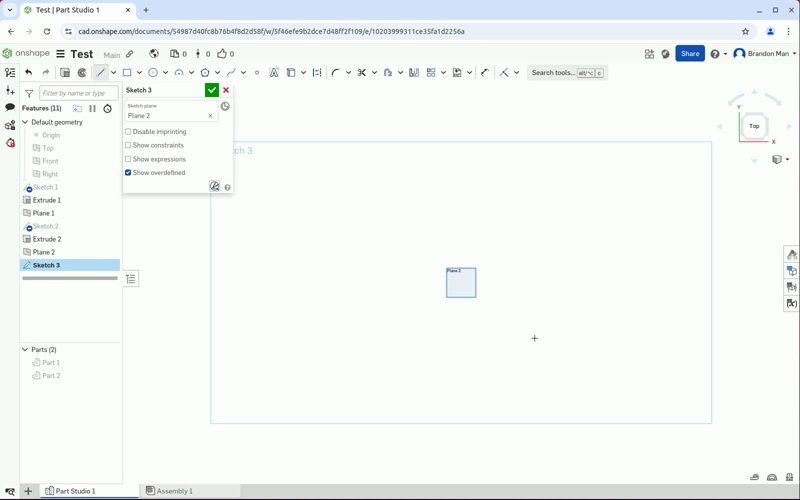
key_up(shift)
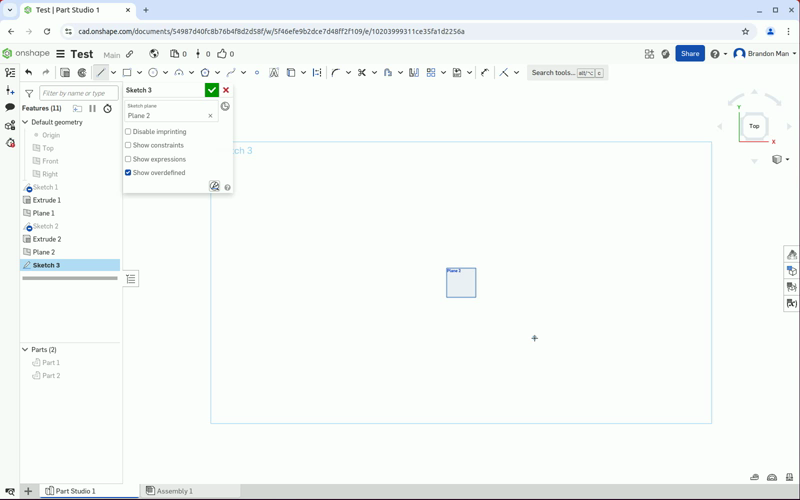
key_down(shift)
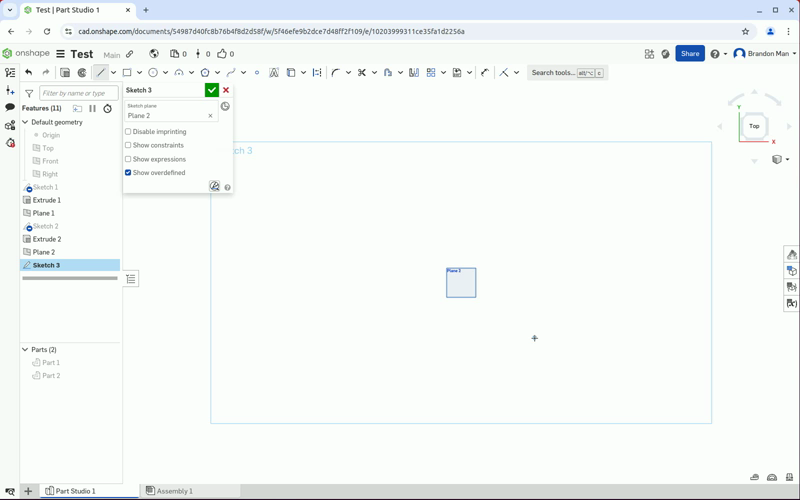
mouse_move(564, 337)
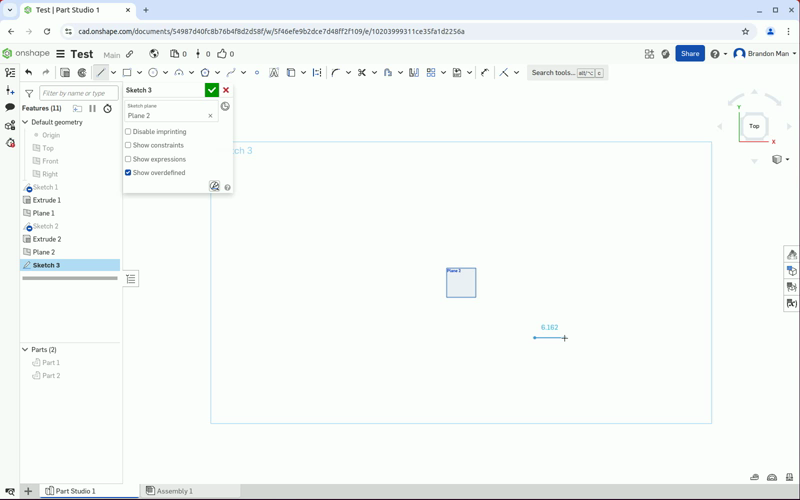
mouse_move(573, 337)
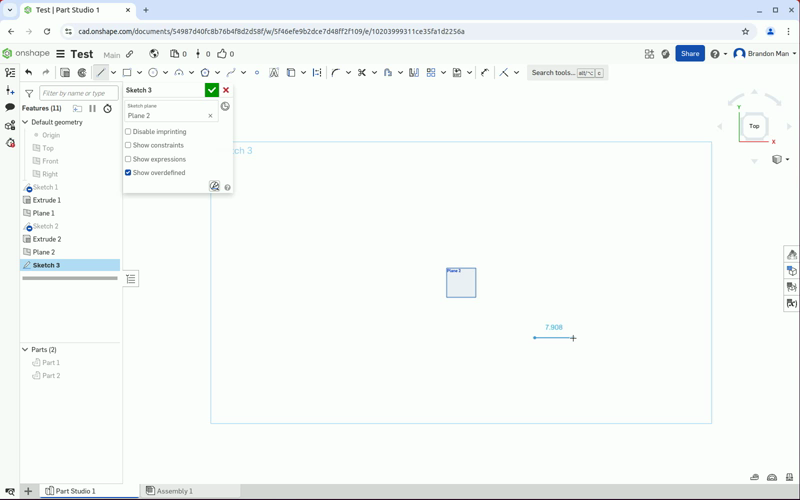
click(573, 337)
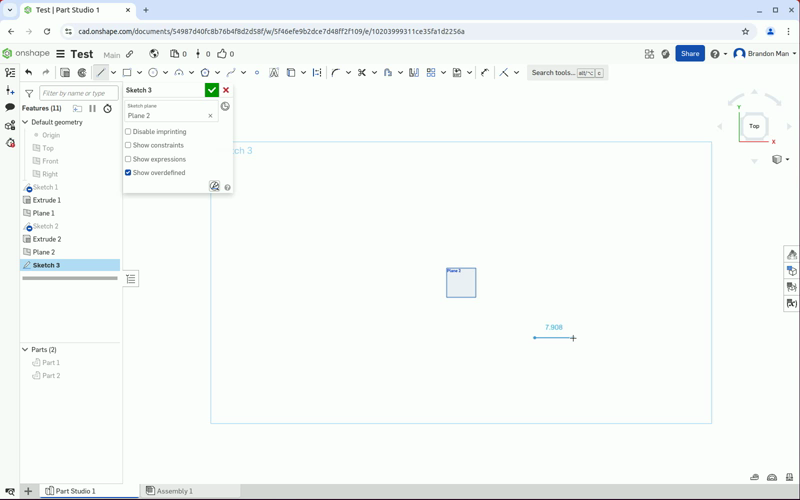
key_up(shift)
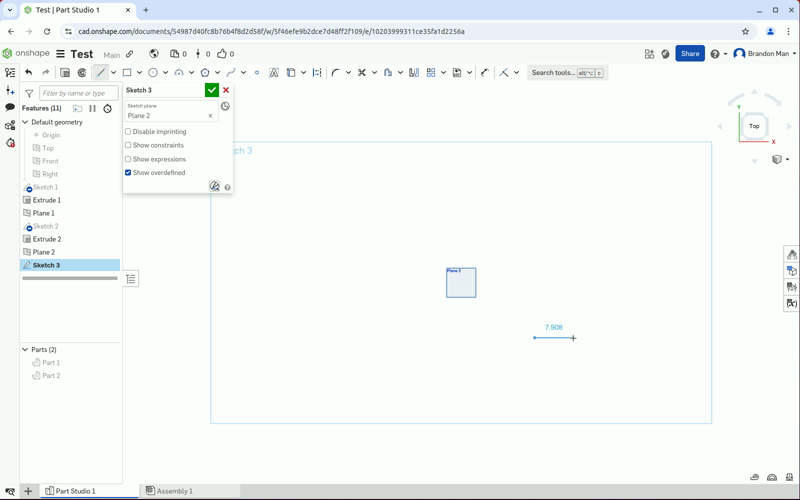
key_down(shift)
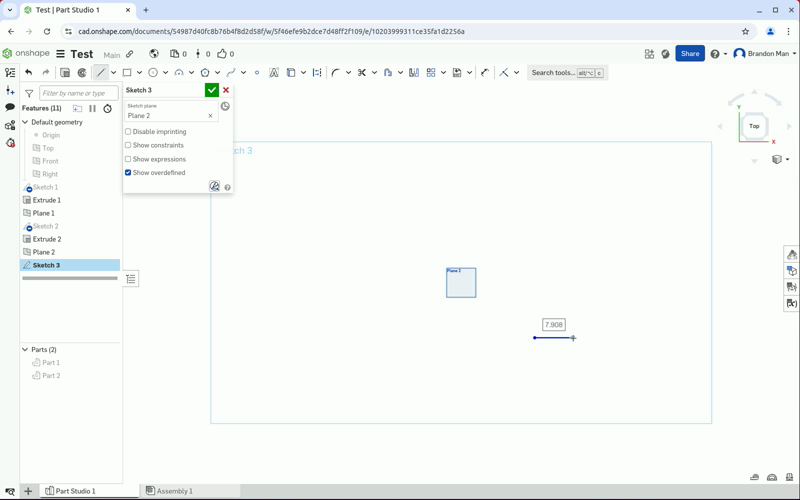
mouse_move(589, 337)
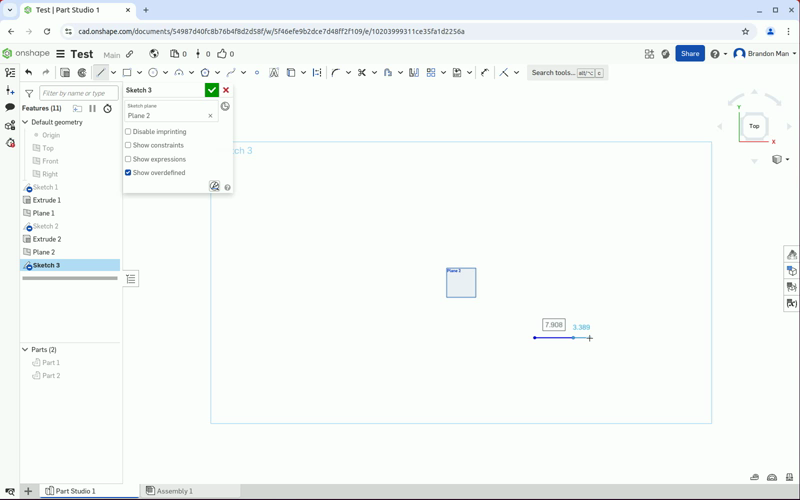
mouse_move(573, 282)
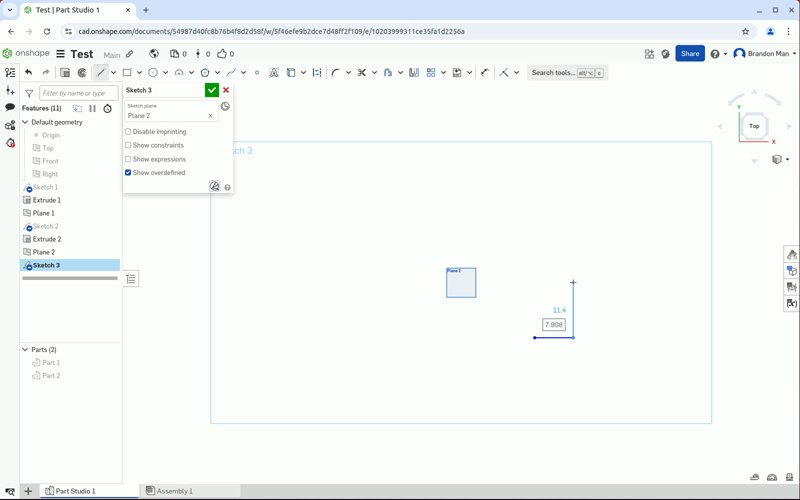
click(573, 282)
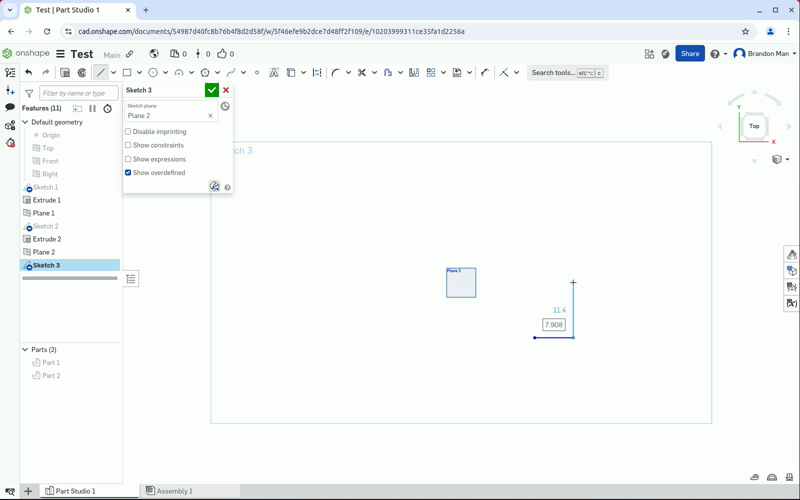
key_up(shift)
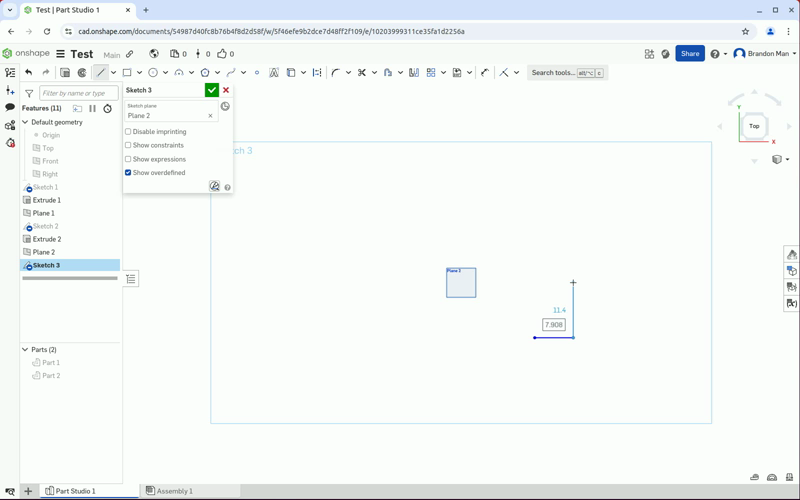
key_down(shift)
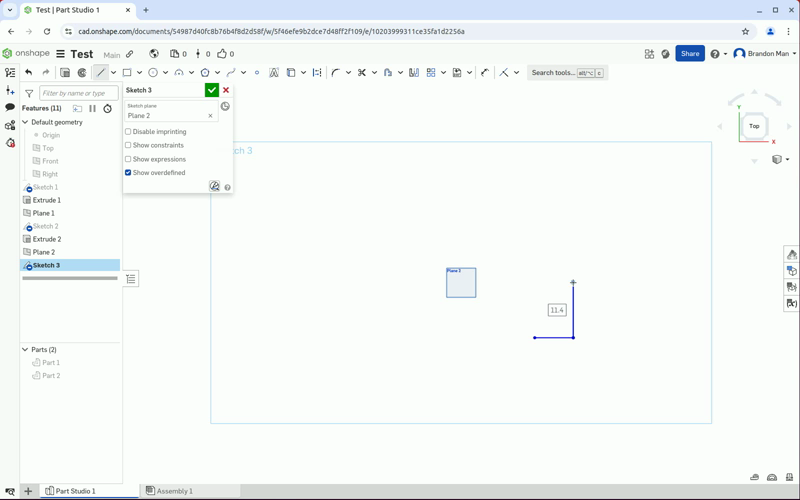
mouse_move(589, 282)
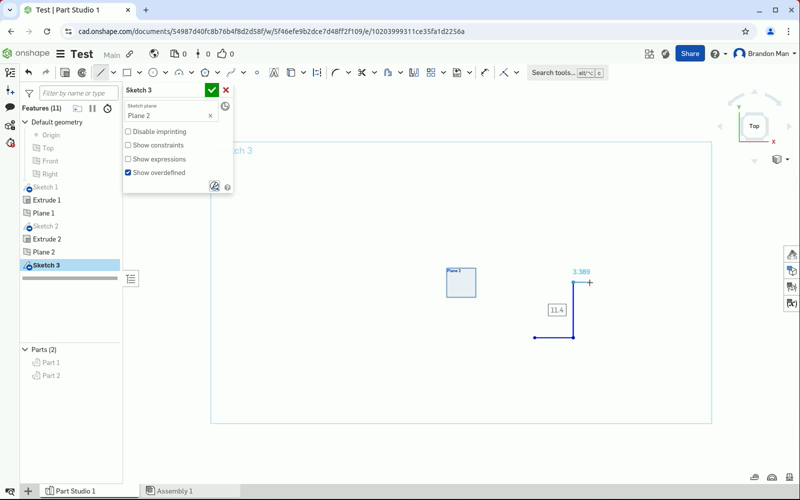
mouse_move(534, 282)
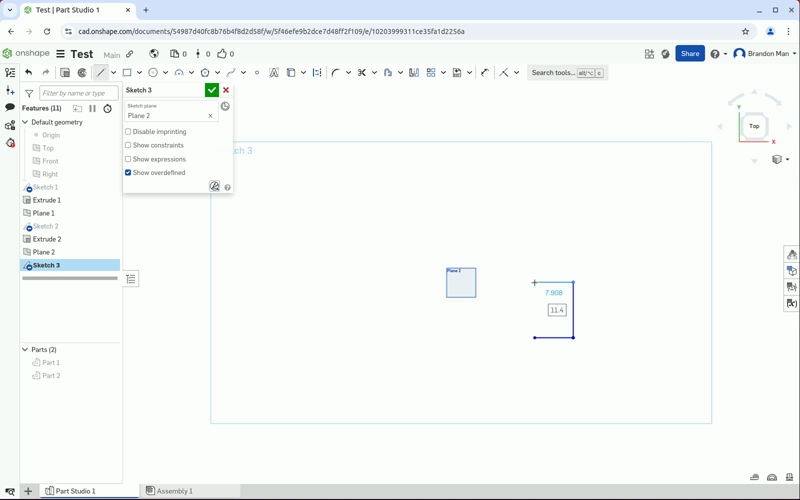
click(534, 282)
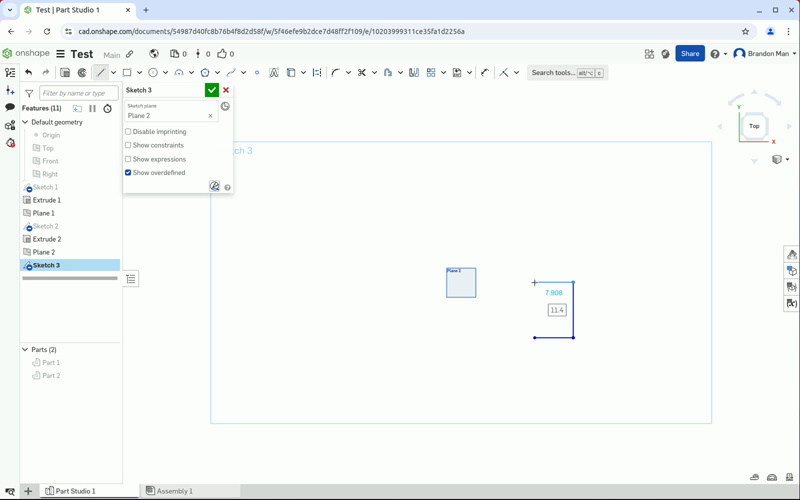
key_up(shift)
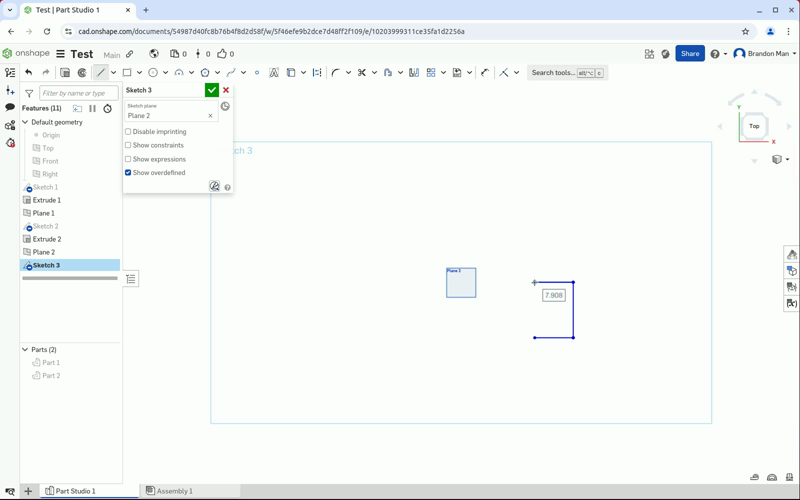
mouse_move(564, 282)
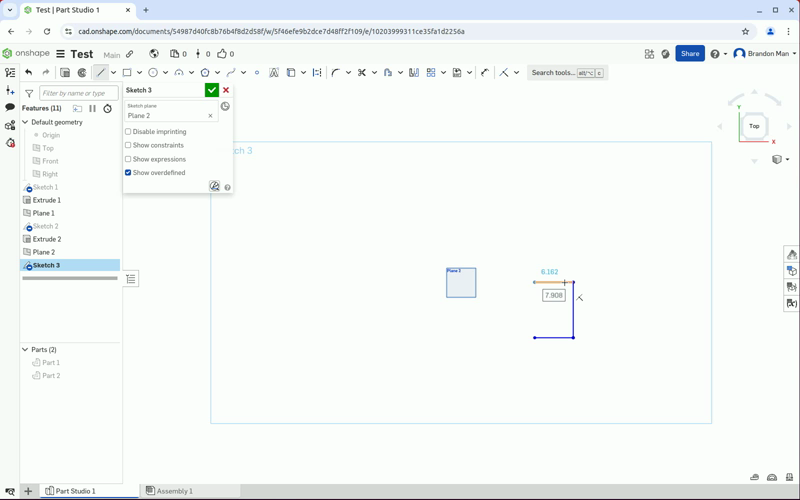
key_down(shift)
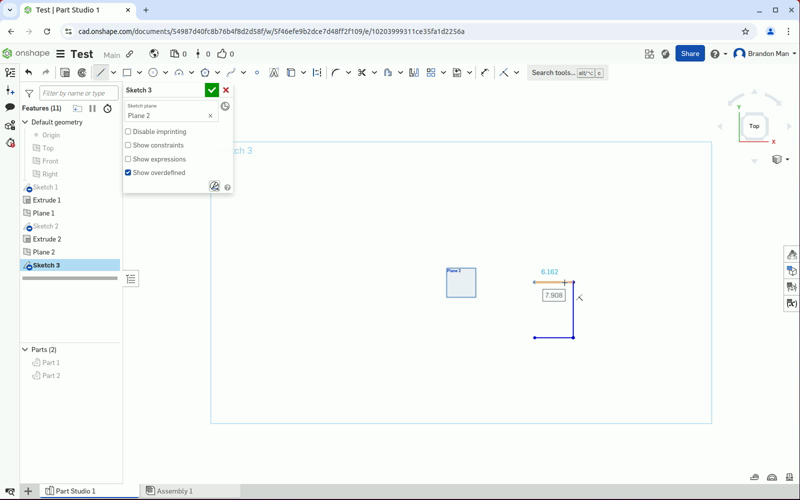
mouse_move(534, 337)
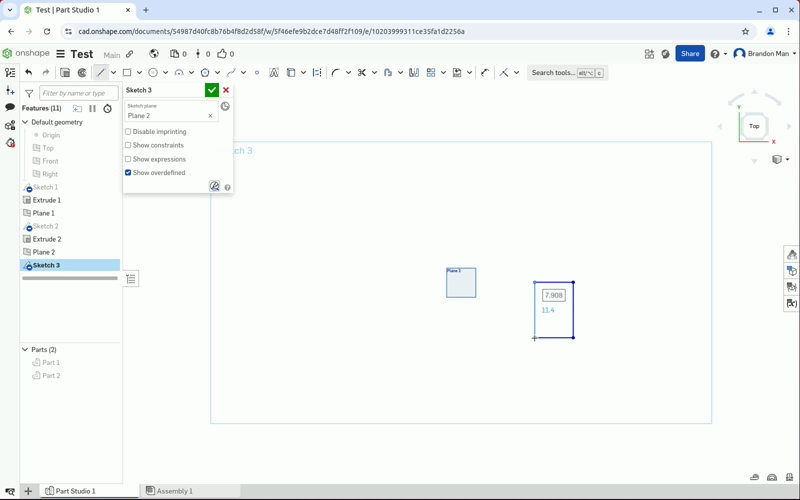
key_up(shift)
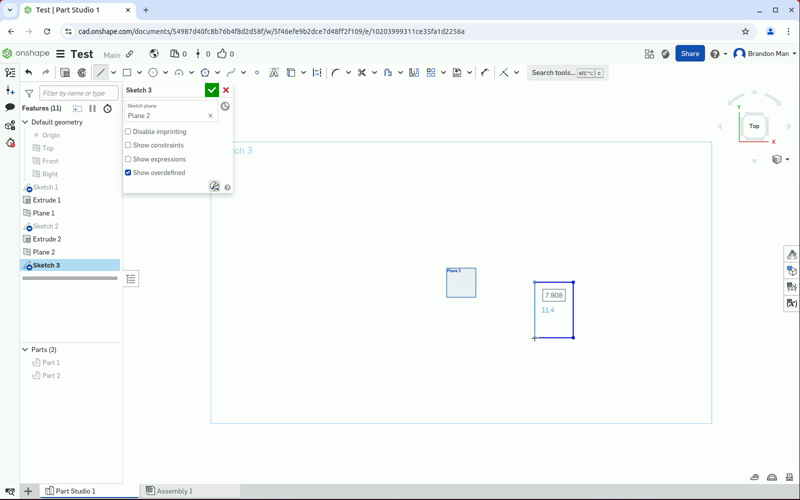
click(534, 337)
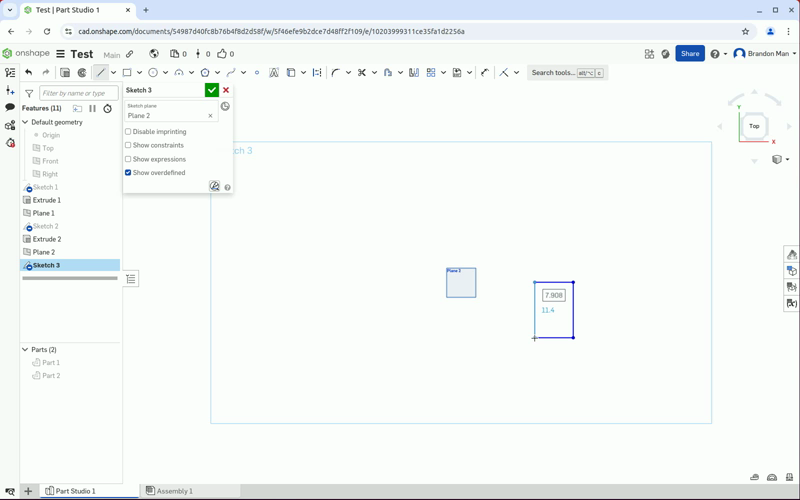
key(esc)
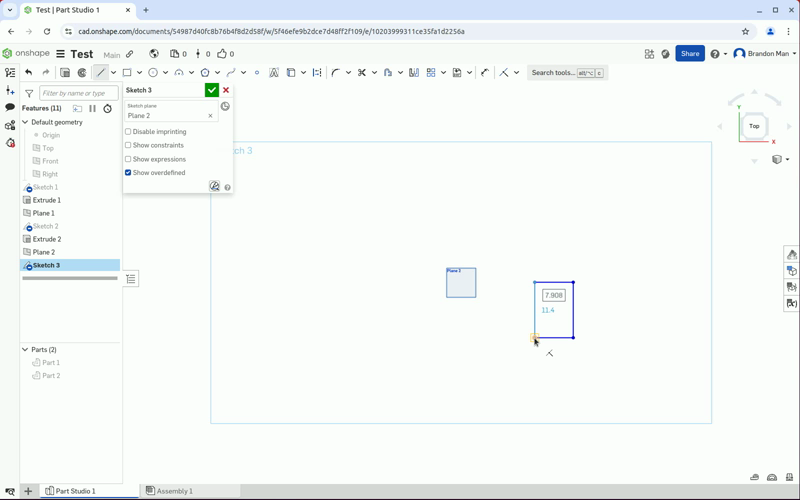
mouse_move(547, 298)
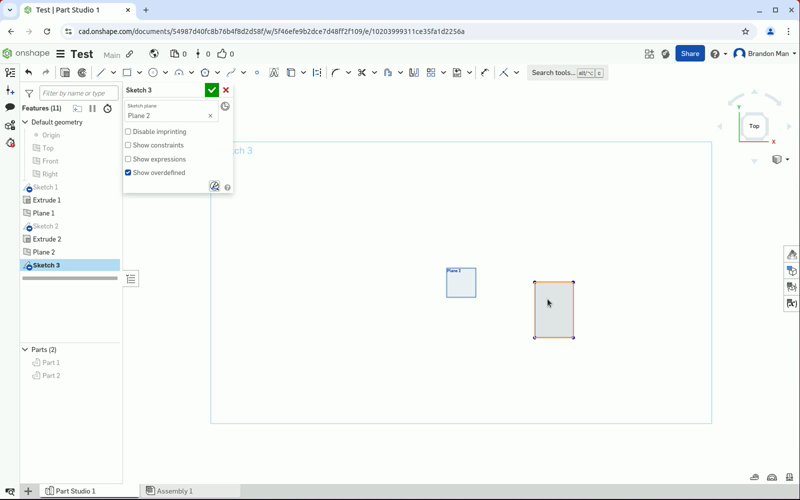
click(547, 298)
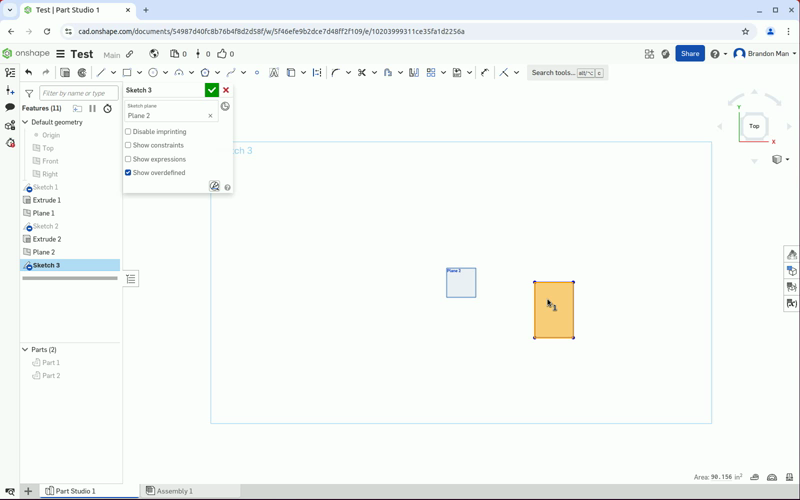
mouse_move(73, 352)
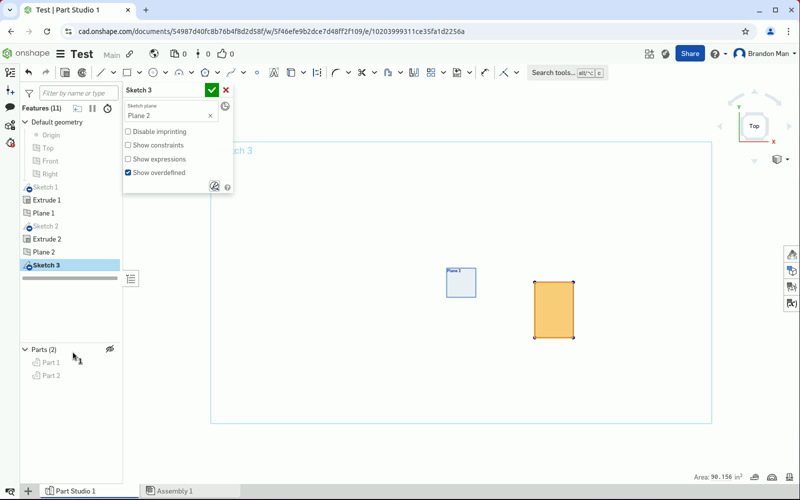
key(shift+y)
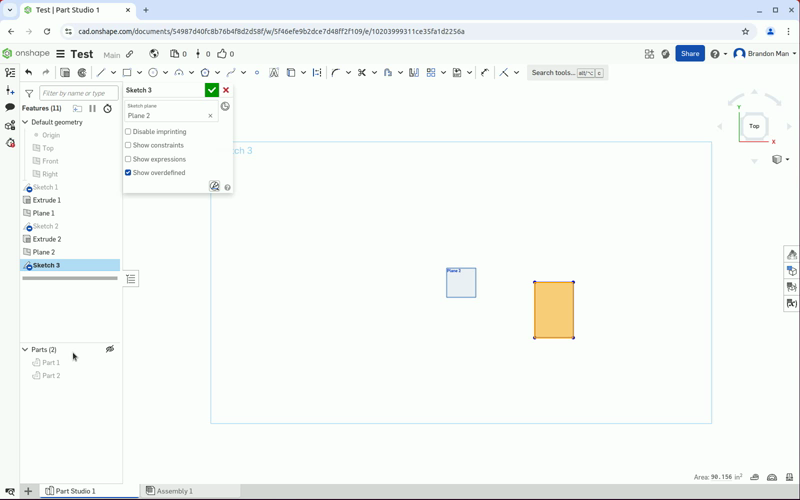
key(shift+e)
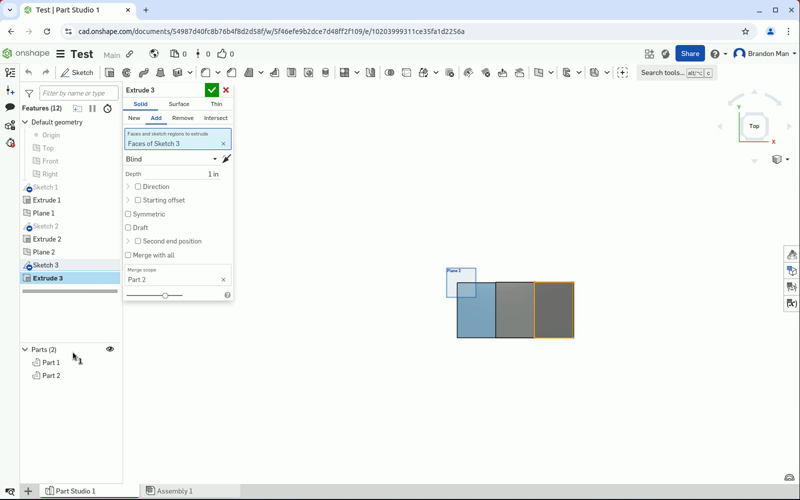
mouse_move(143, 106)
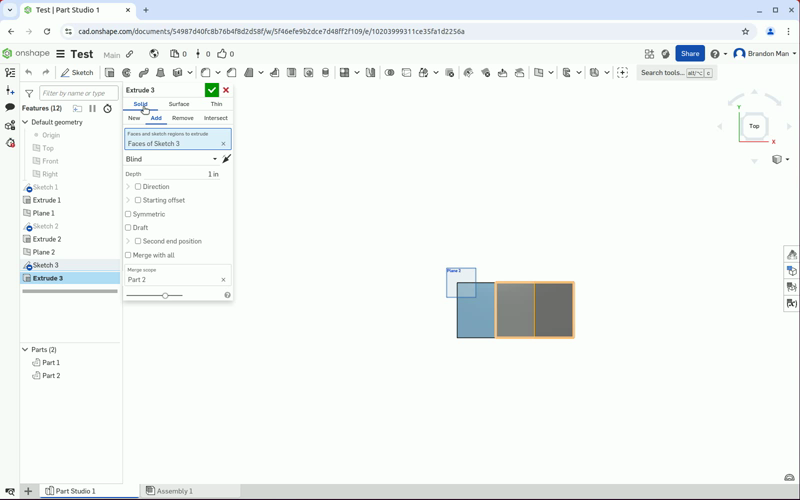
click(143, 106)
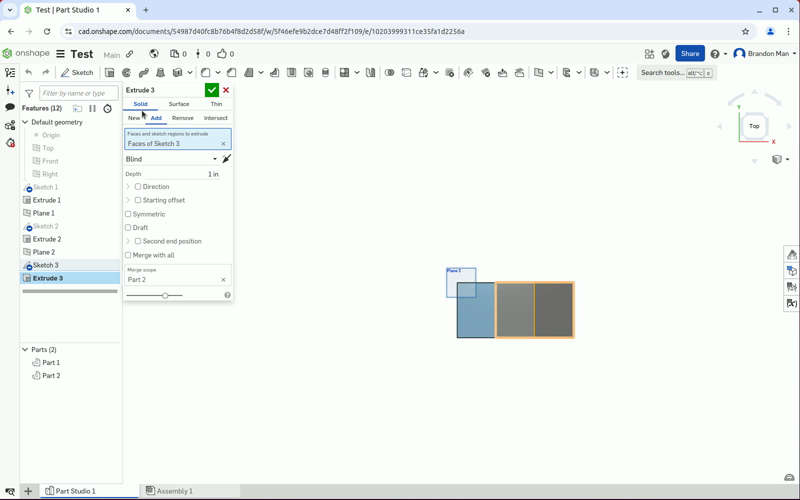
mouse_move(137, 120)
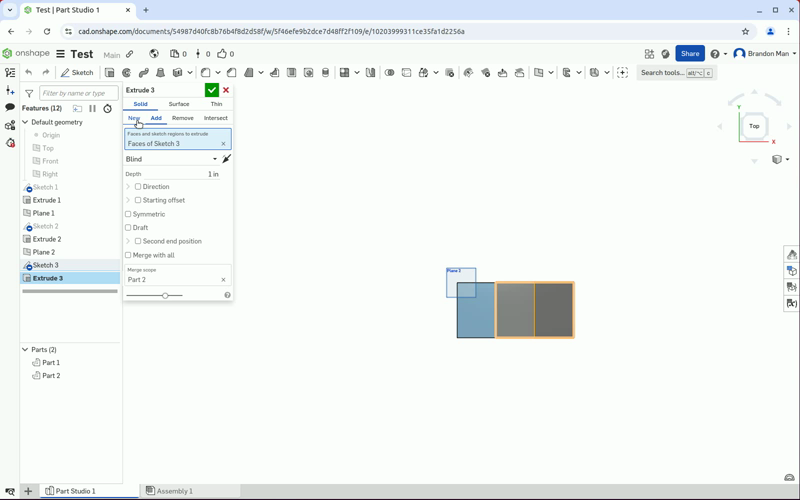
click(137, 120)
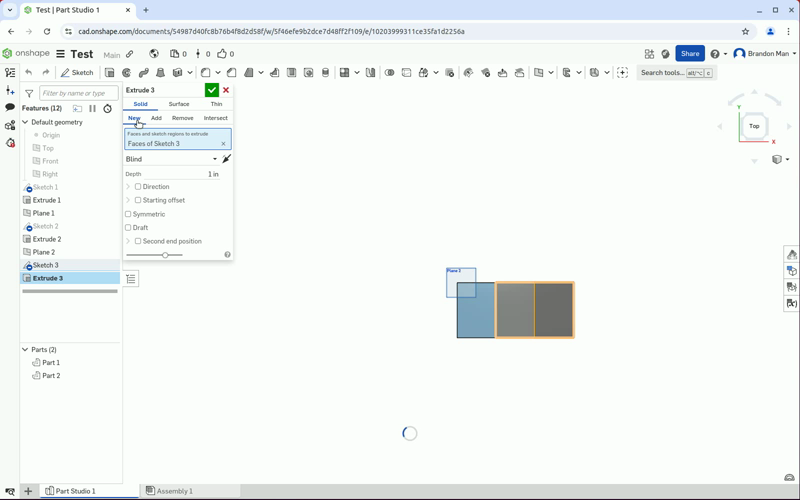
key(tab, 4)
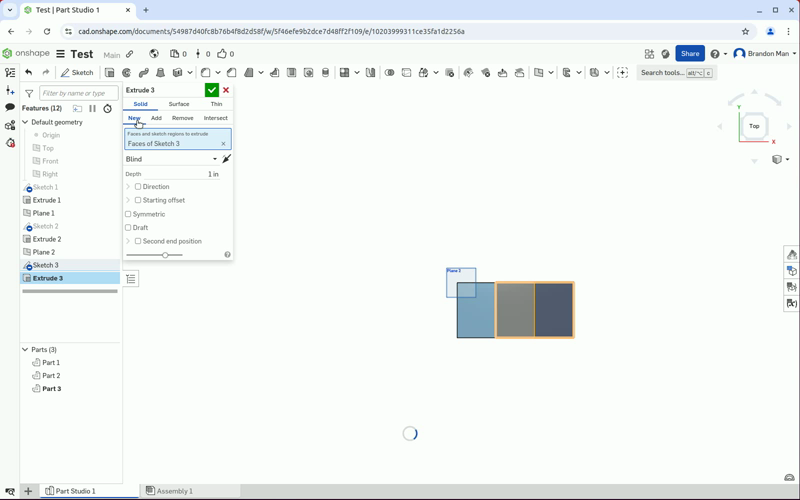
text(5.777)
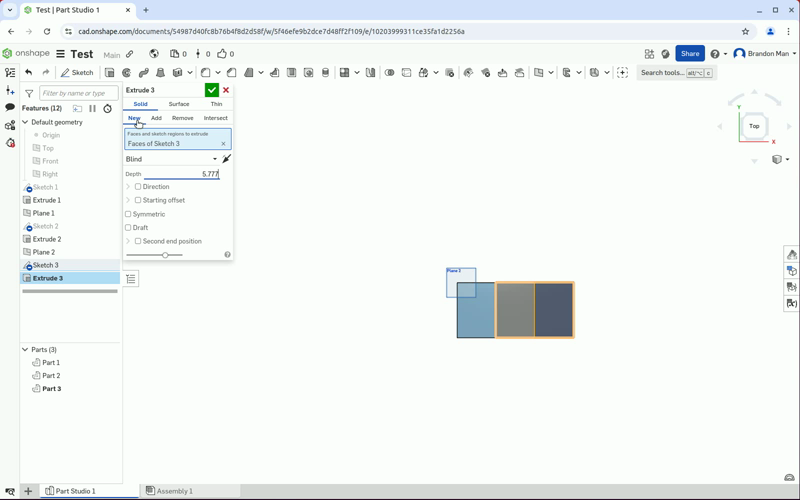
key(enter)
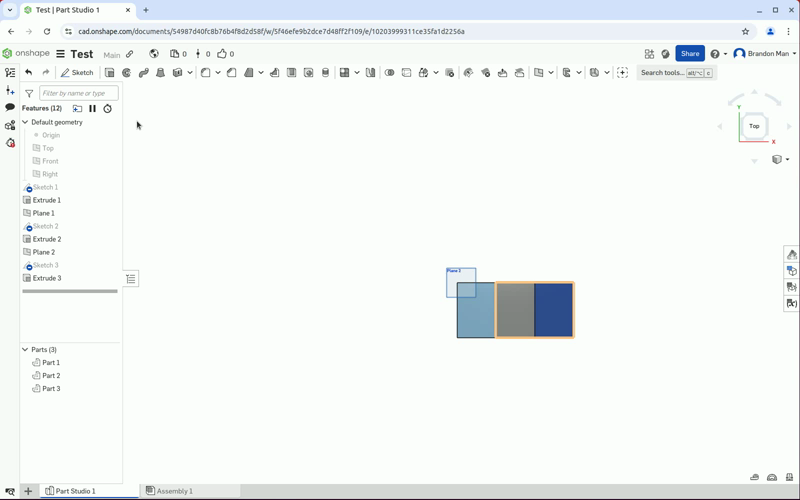
key(shift+h)
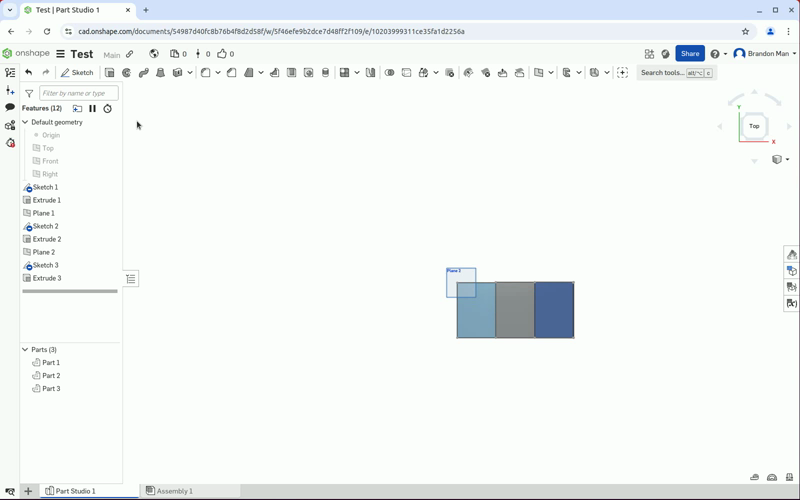
key(shift+h)
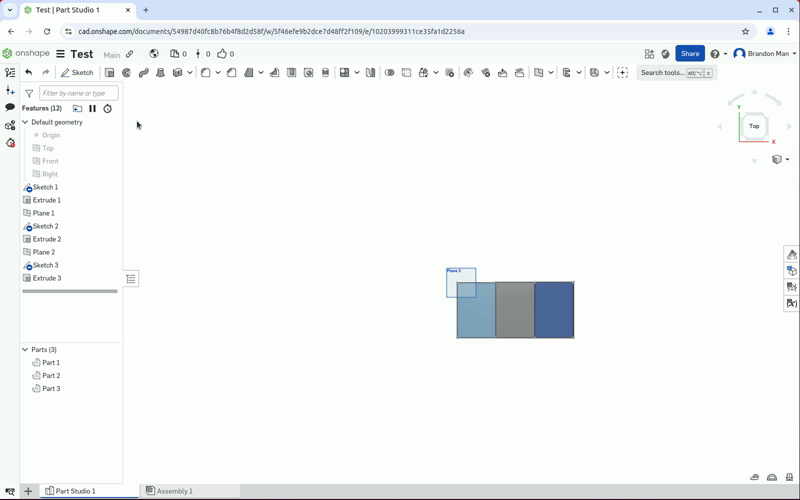
key(shift+7)
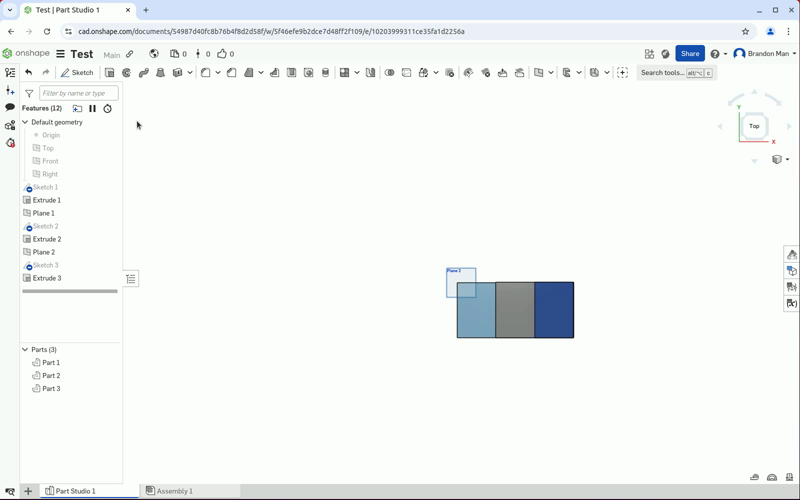
key(up, 3)
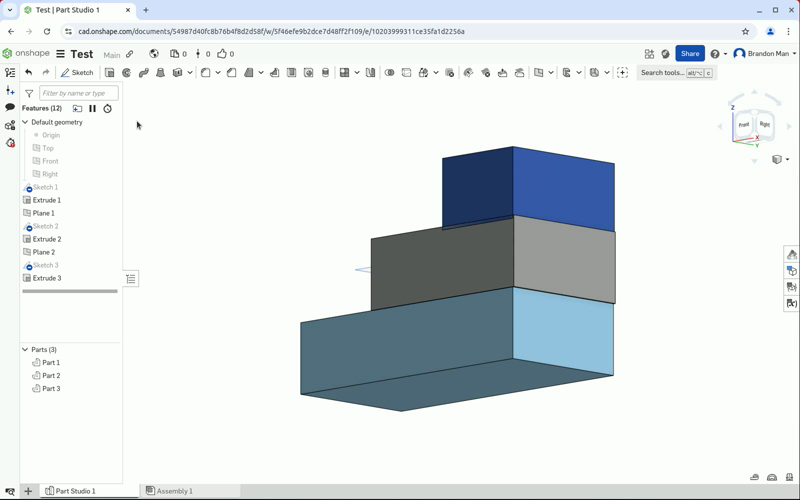
key(left, 3)
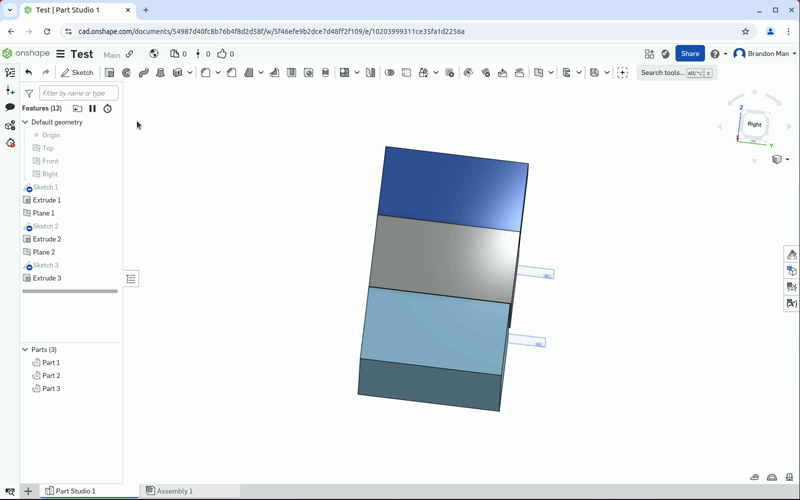
key(right, 3)
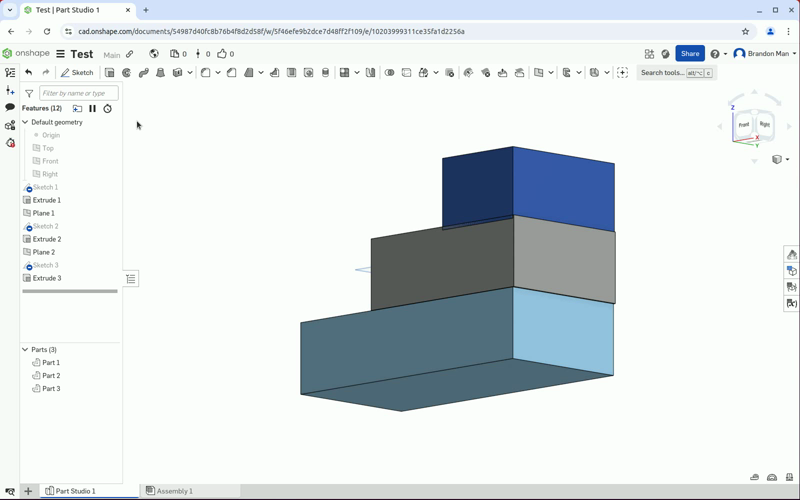
key(down, 3)
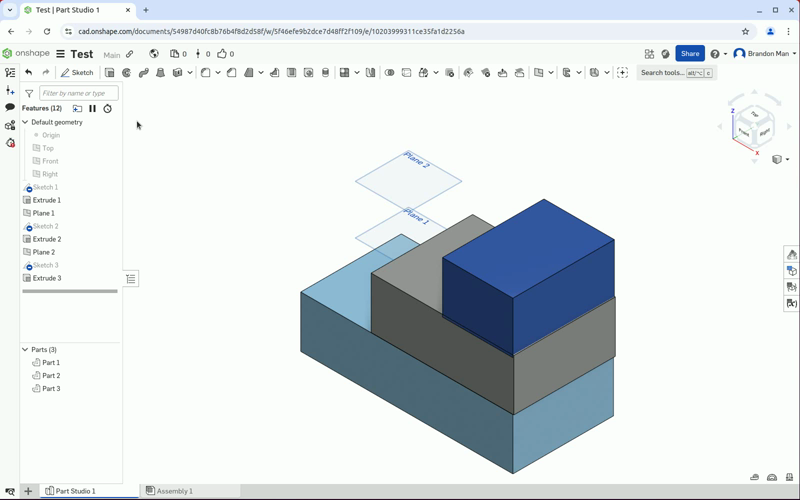
mouse_move(73, 189)
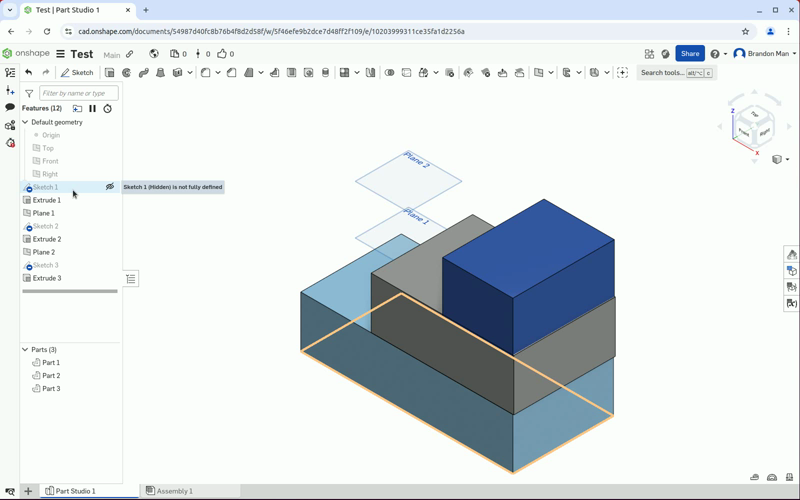
click(73, 189)